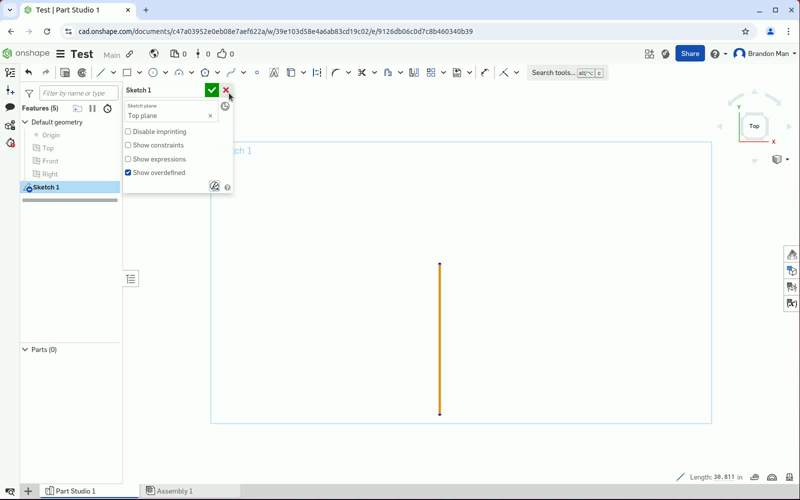
key(shift+h)
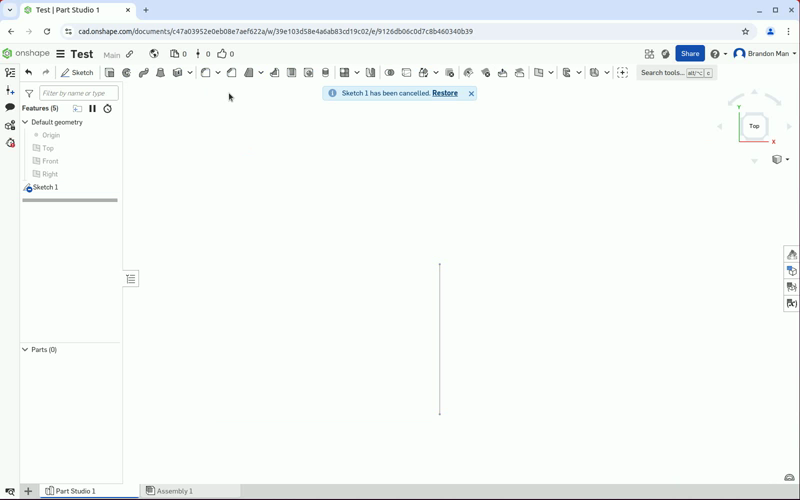
key(shift+s)
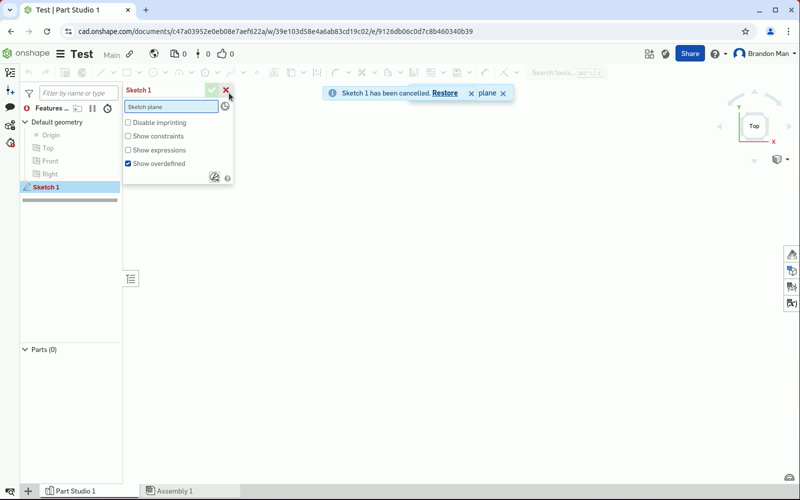
mouse_move(73, 150)
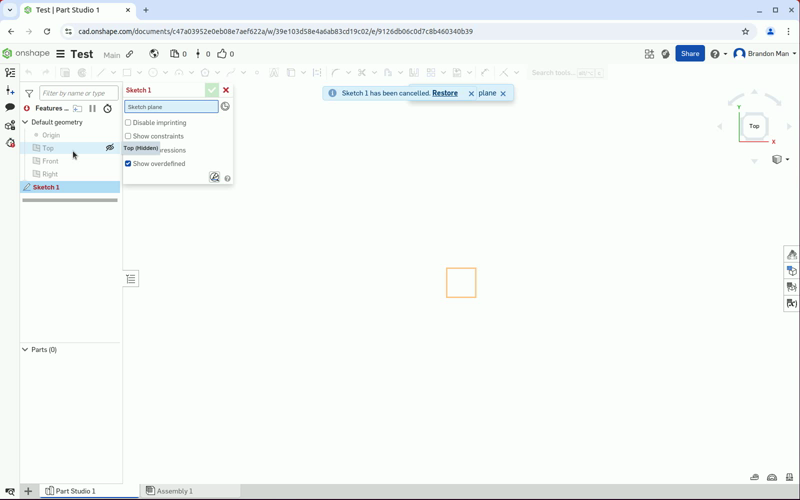
click(73, 150)
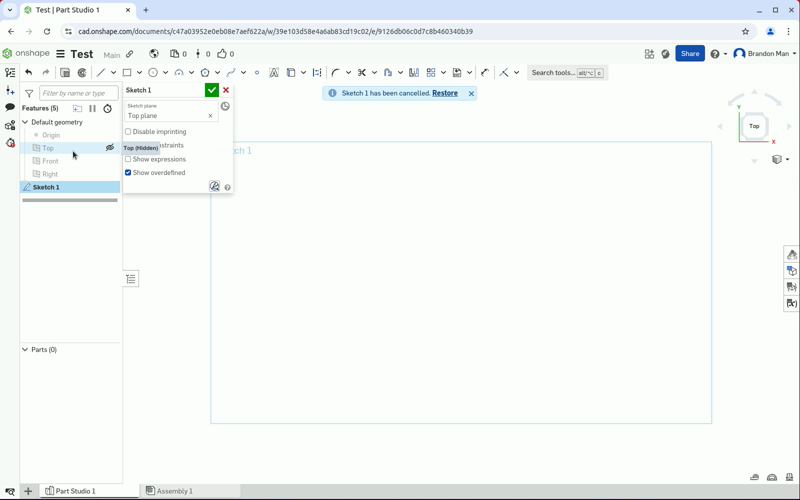
mouse_move(73, 352)
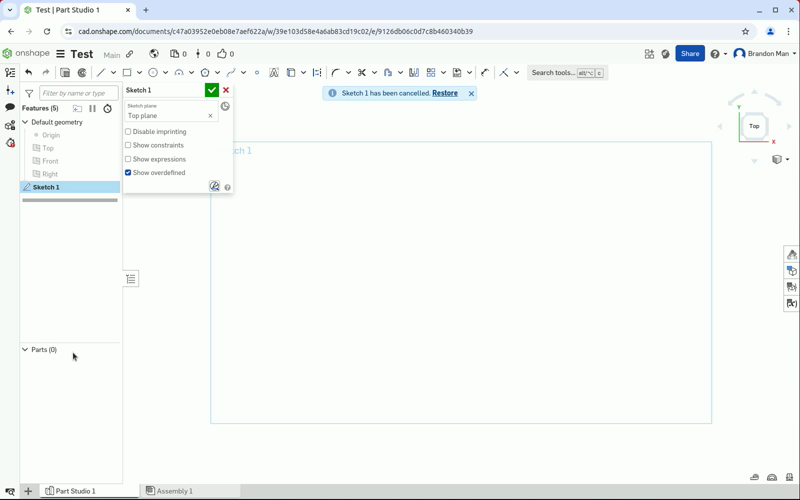
key(y)
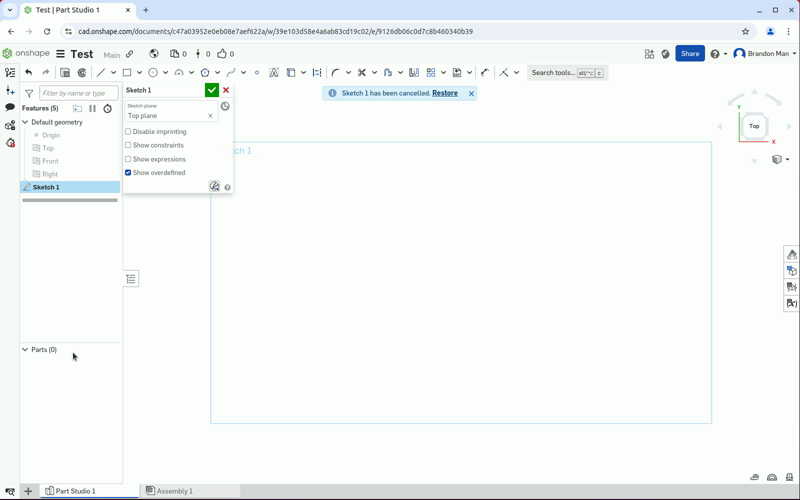
key(c)
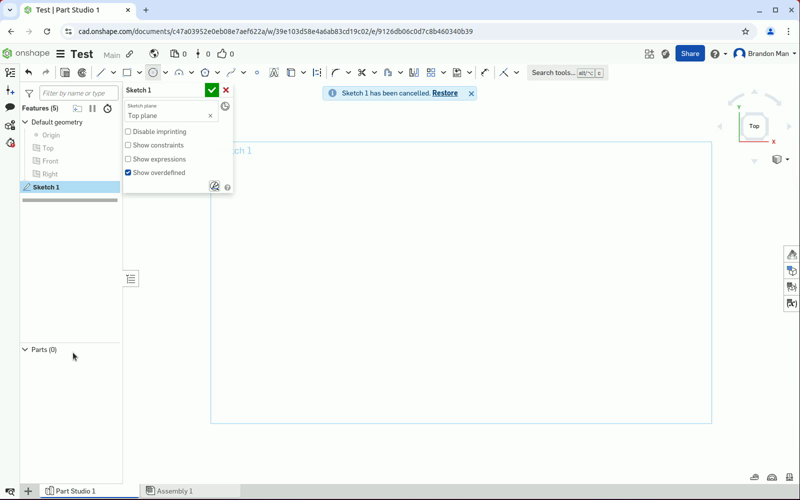
key_down(shift)
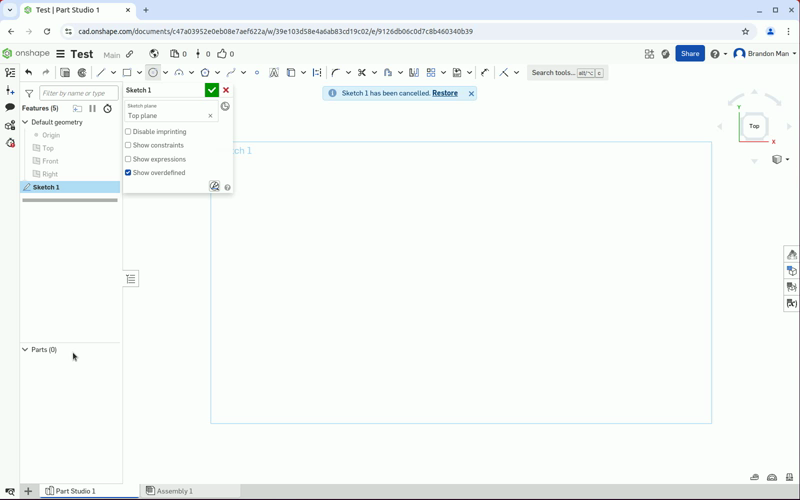
mouse_move(527, 282)
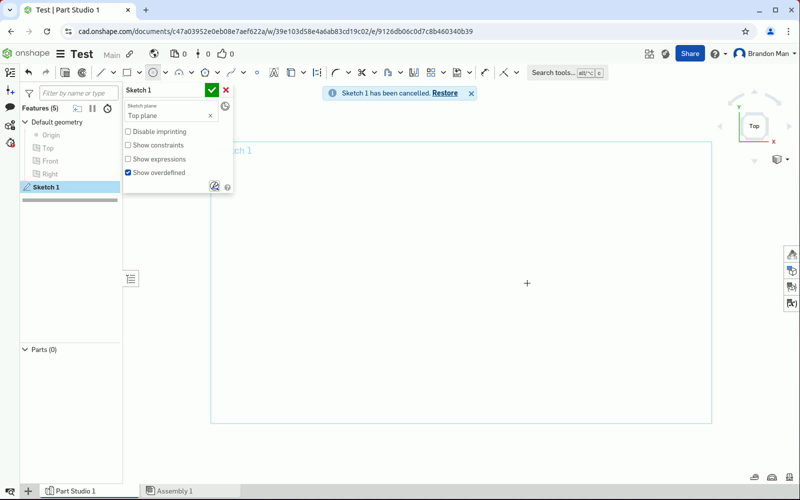
click(527, 282)
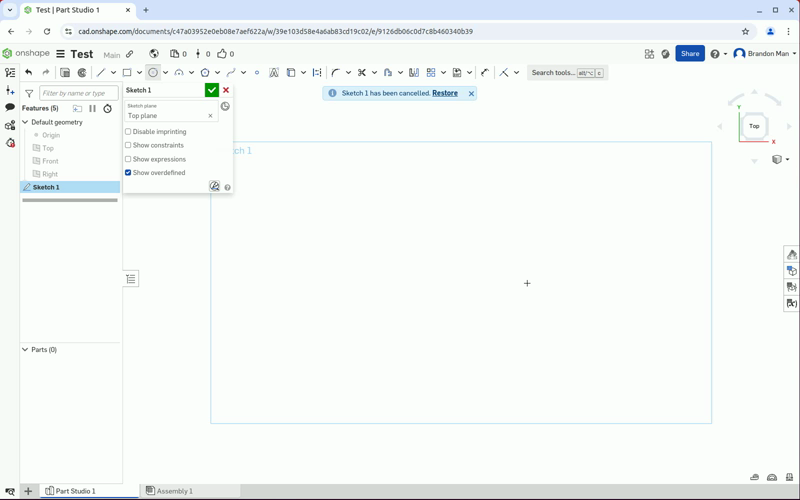
key_up(shift)
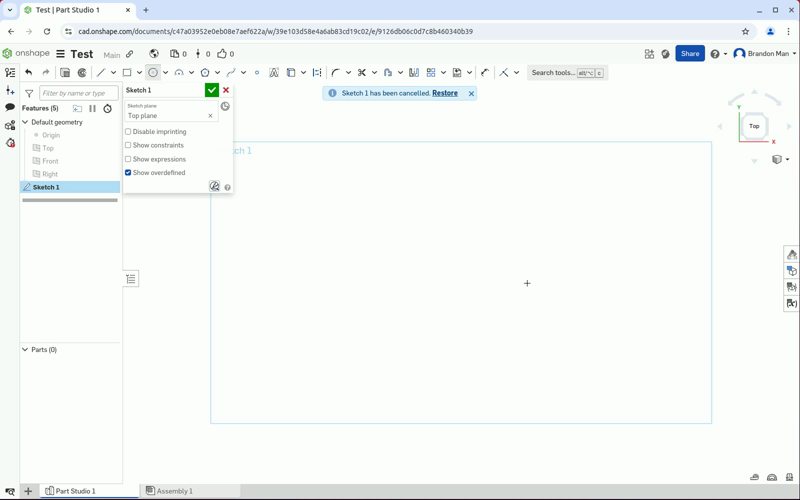
mouse_move(573, 282)
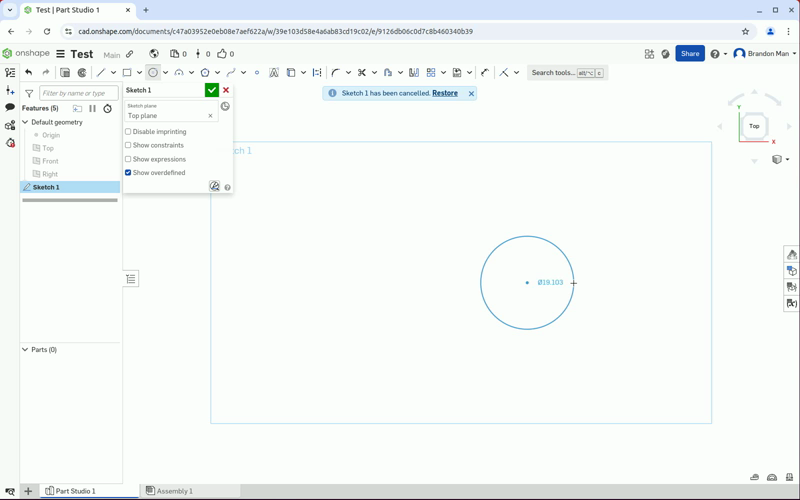
click(573, 282)
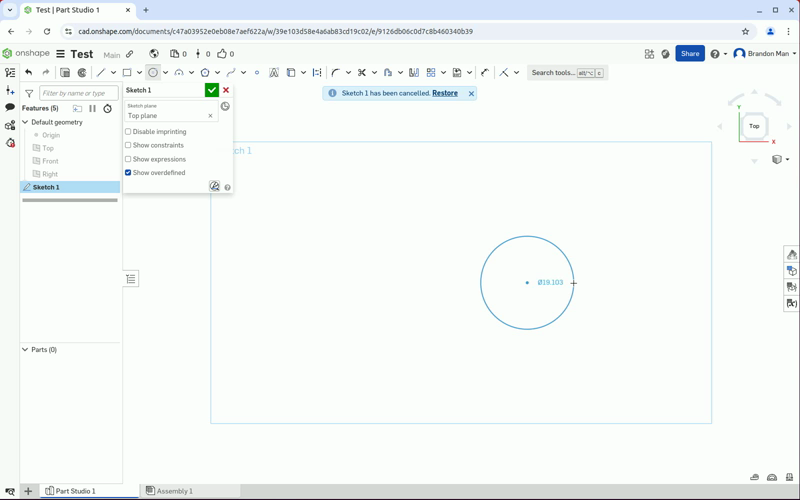
key(esc)
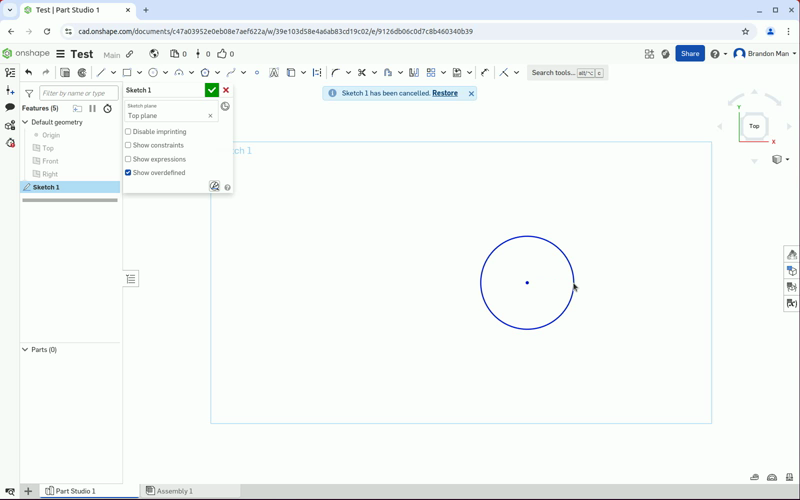
key(c)
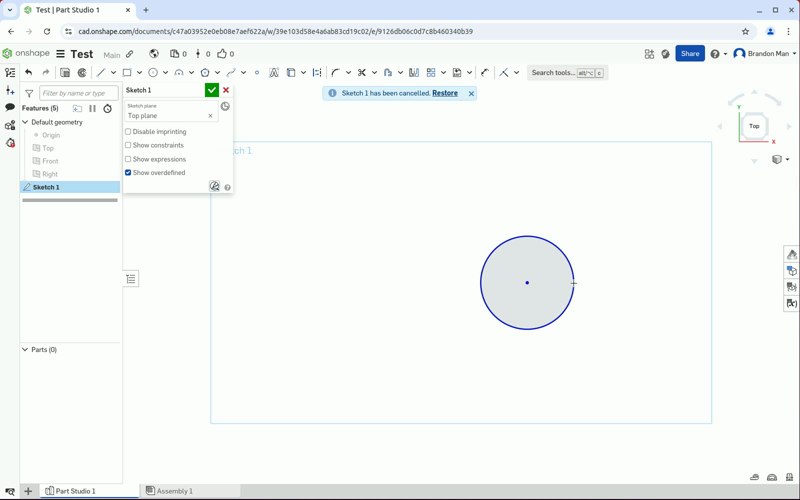
key_down(shift)
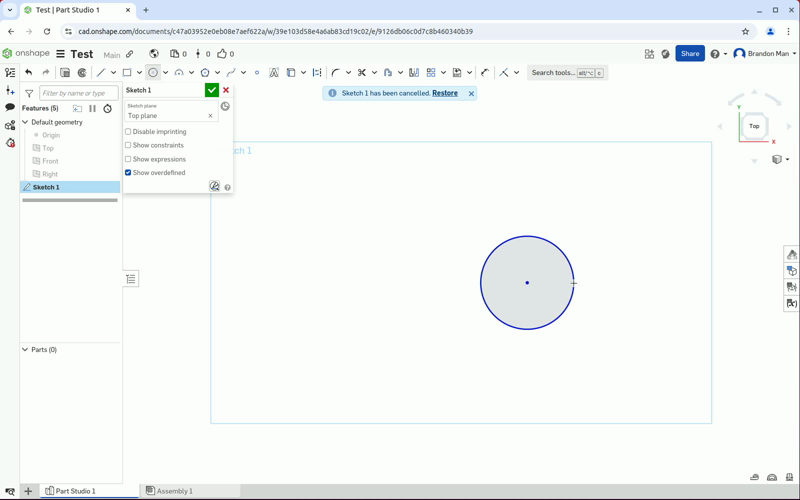
mouse_move(527, 282)
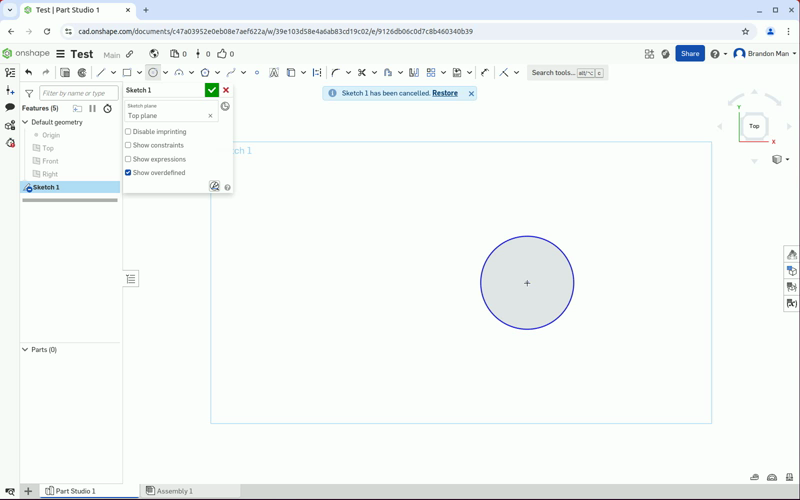
click(527, 282)
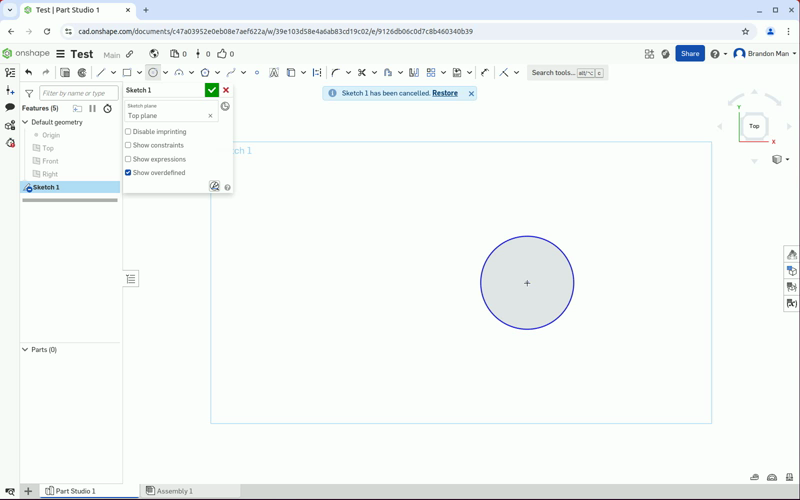
key_up(shift)
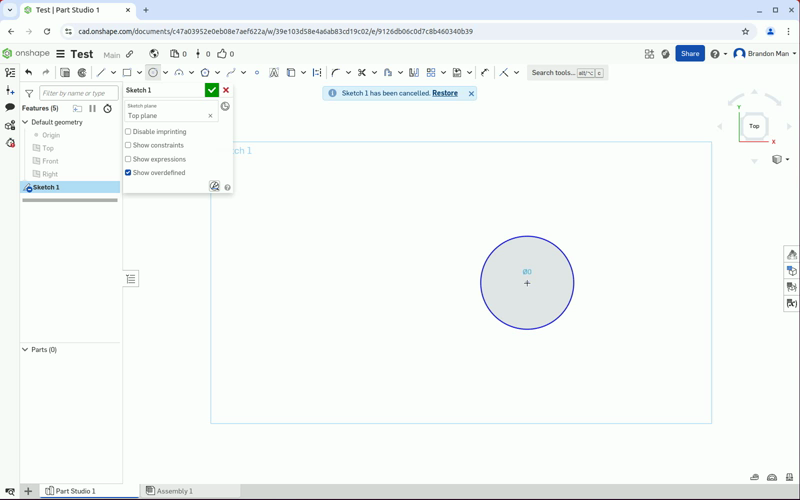
mouse_move(558, 282)
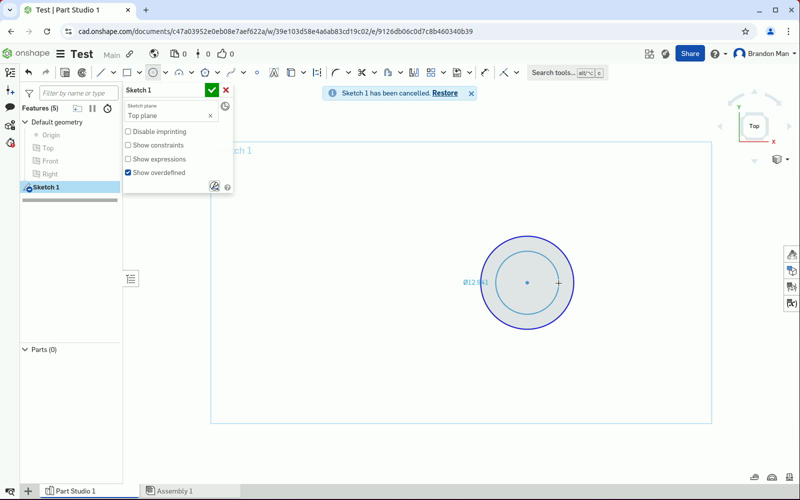
click(558, 282)
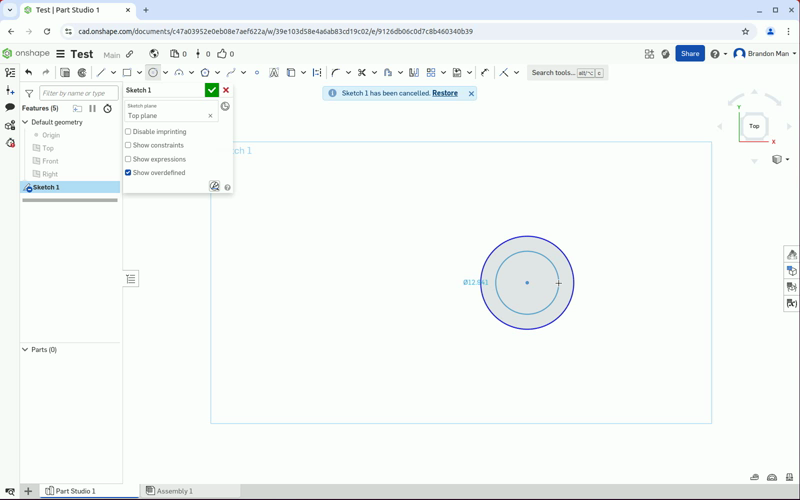
key(esc)
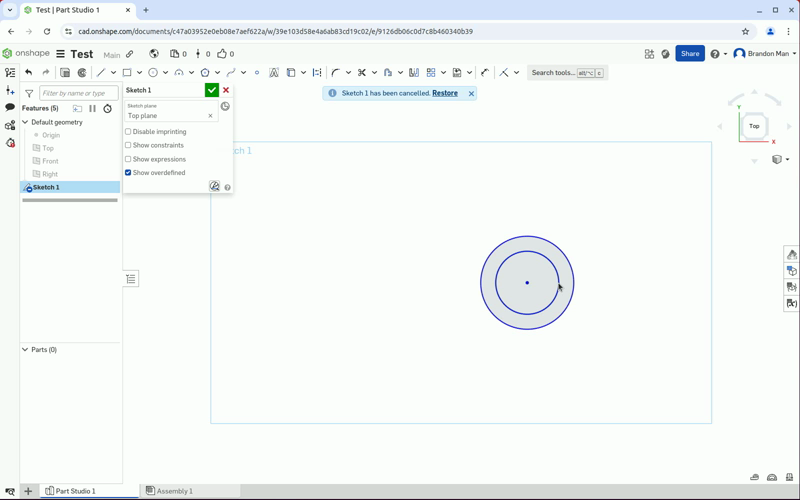
mouse_move(522, 324)
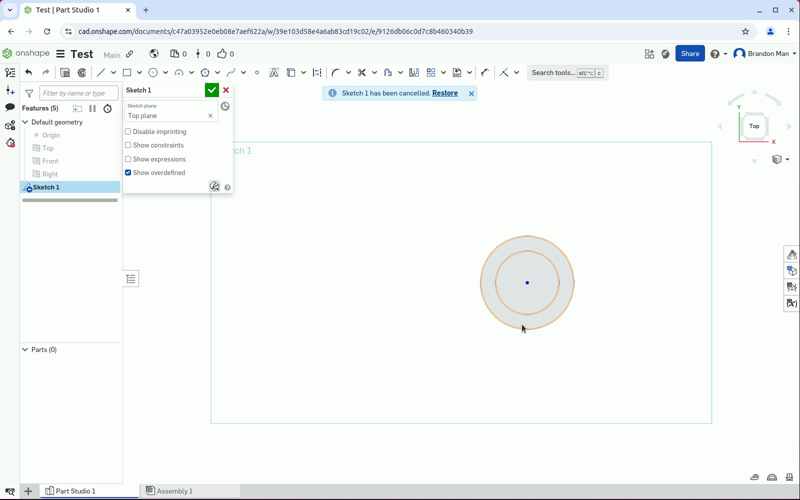
click(522, 324)
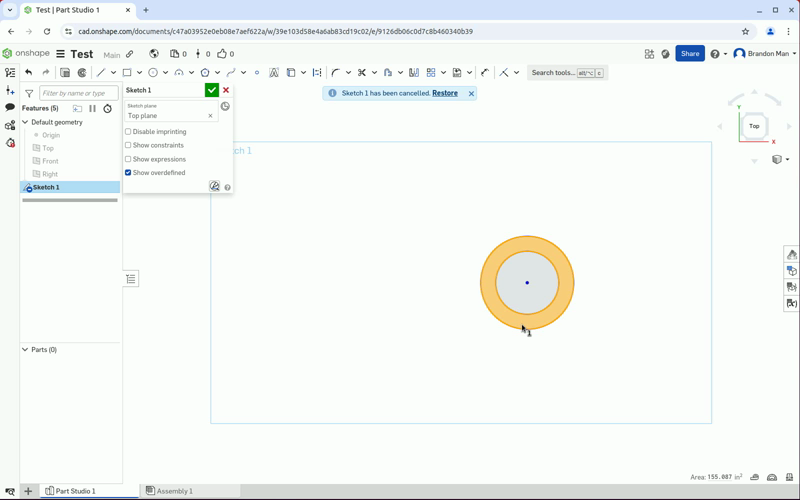
mouse_move(73, 352)
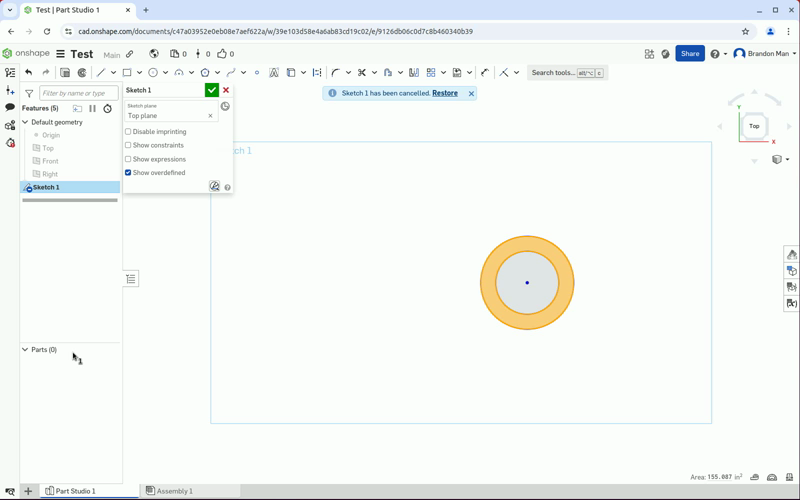
key(shift+y)
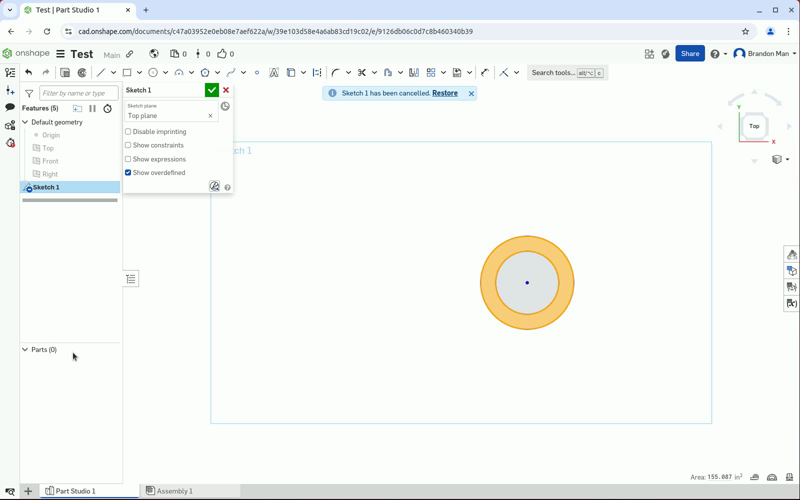
key(shift+e)
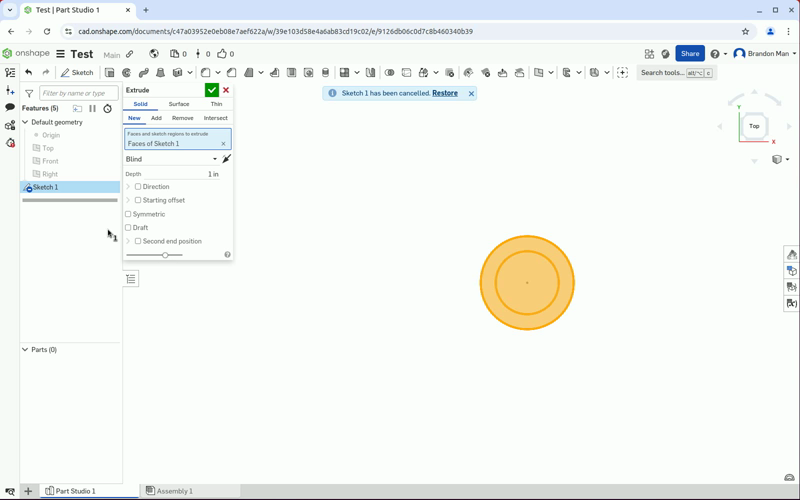
mouse_move(143, 106)
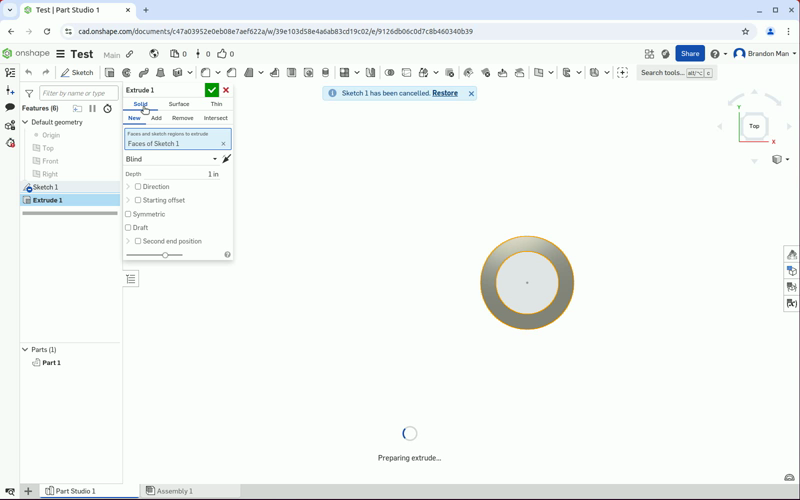
click(143, 106)
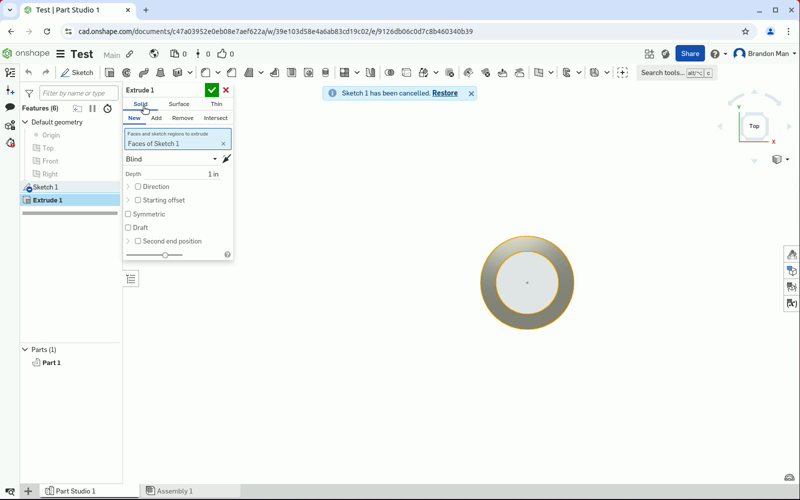
mouse_move(137, 120)
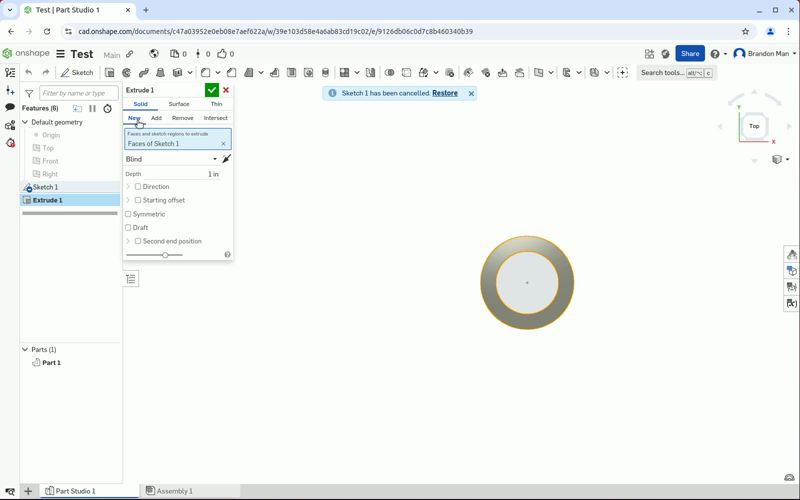
click(137, 120)
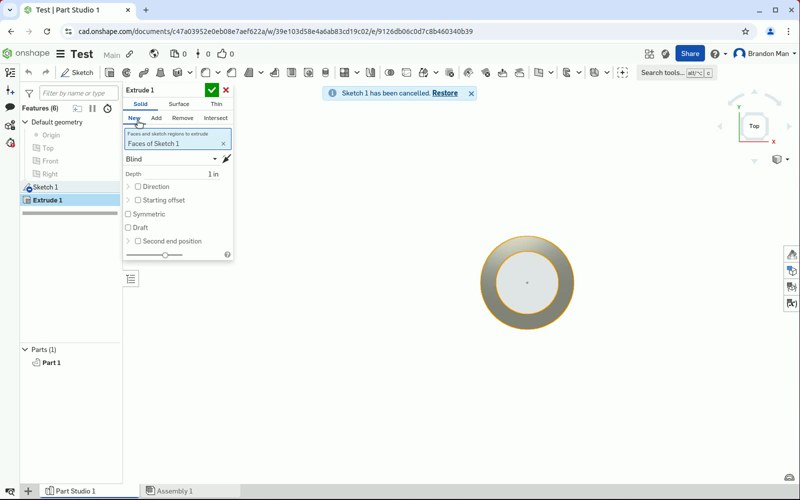
key(tab, 4)
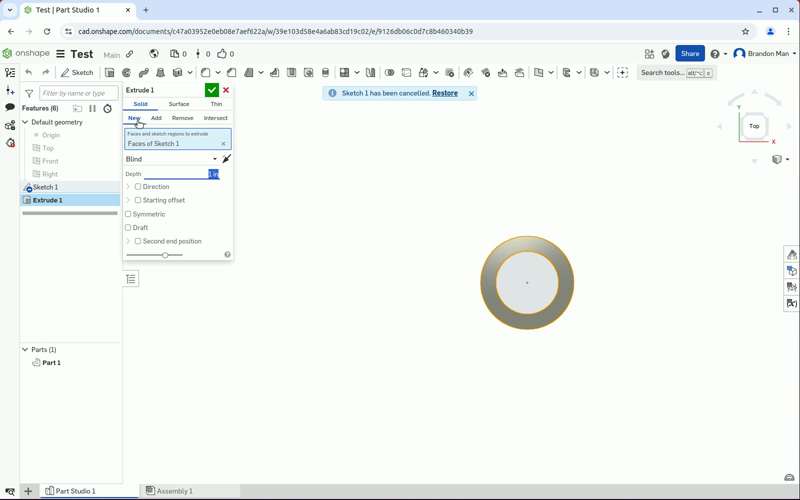
text(13.48)
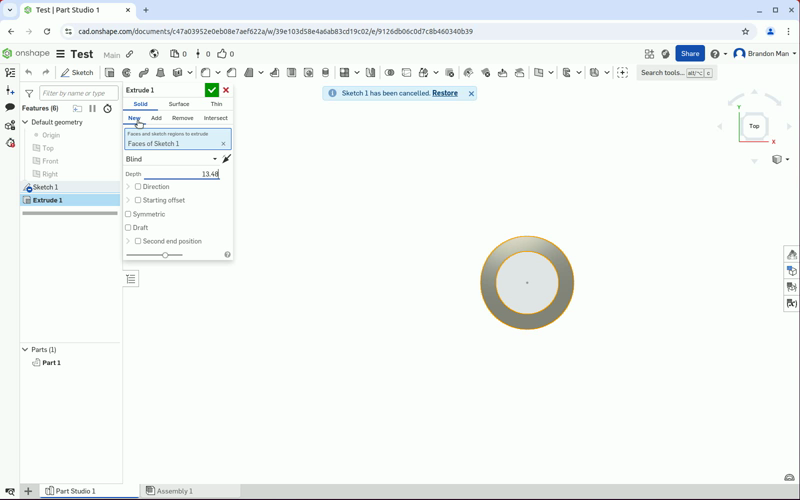
key(enter)
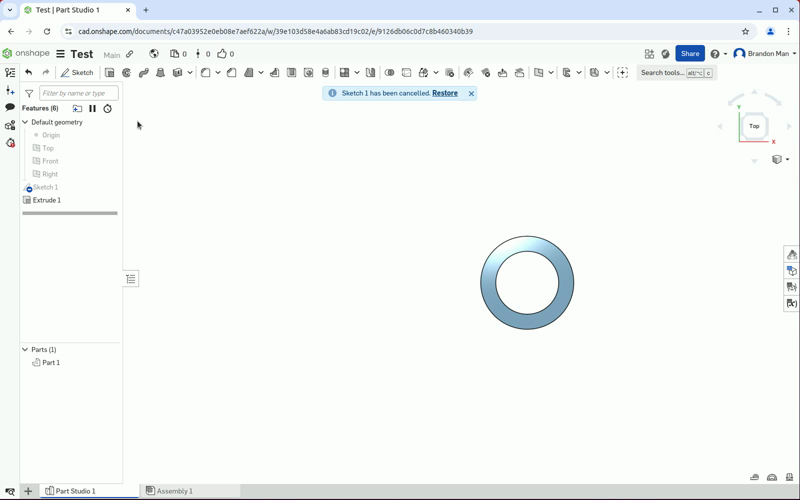
key(shift+h)
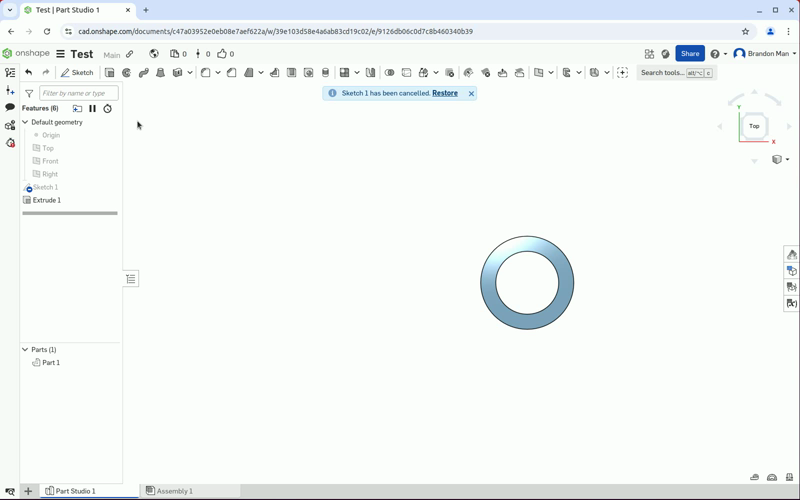
key(shift+h)
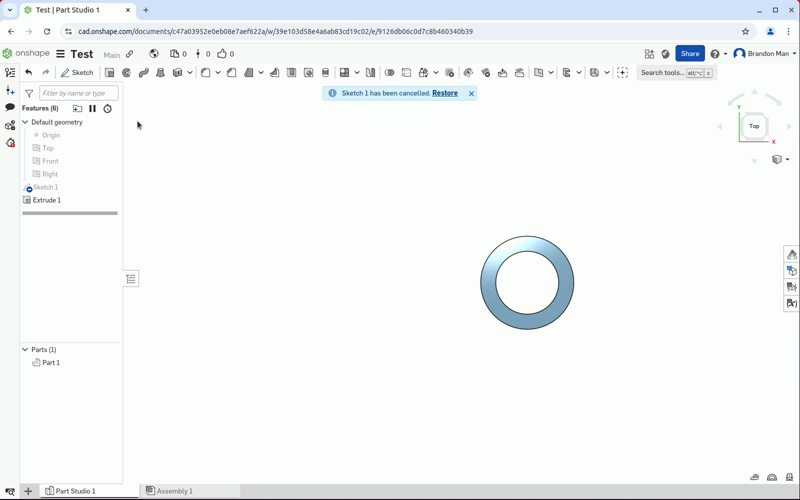
mouse_move(73, 189)
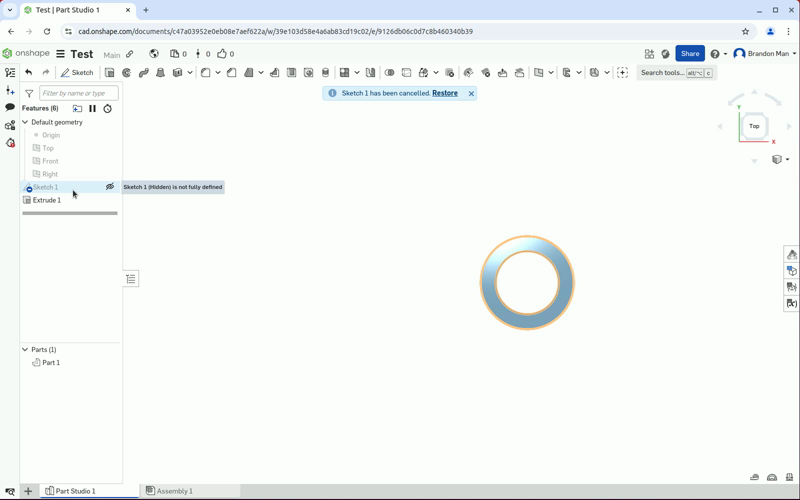
click(73, 189)
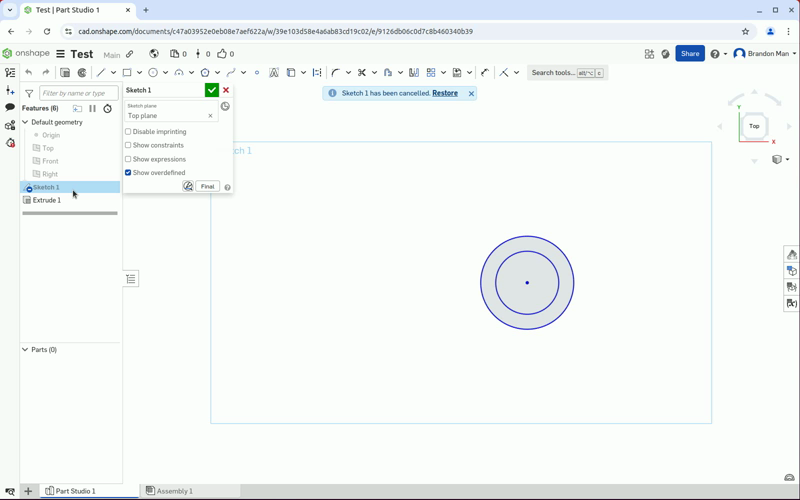
mouse_move(229, 92)
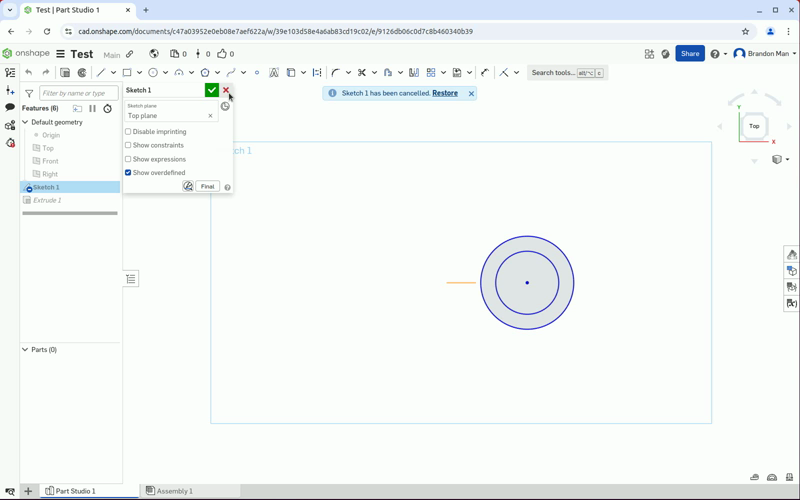
click(229, 92)
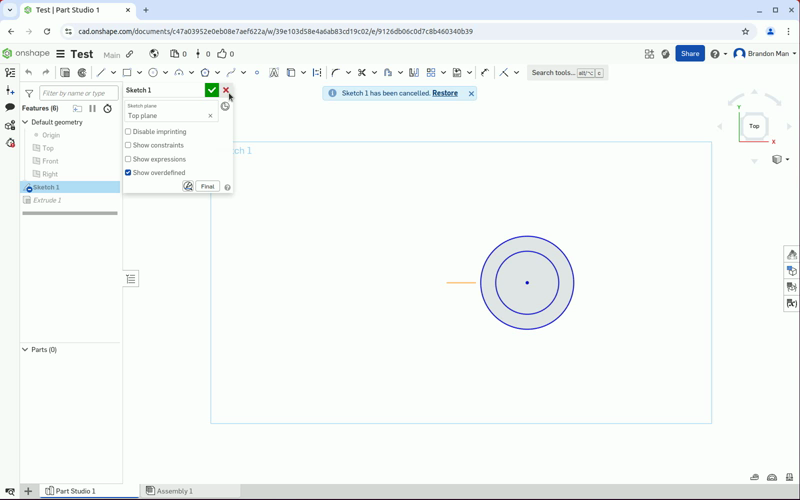
key(shift+s)
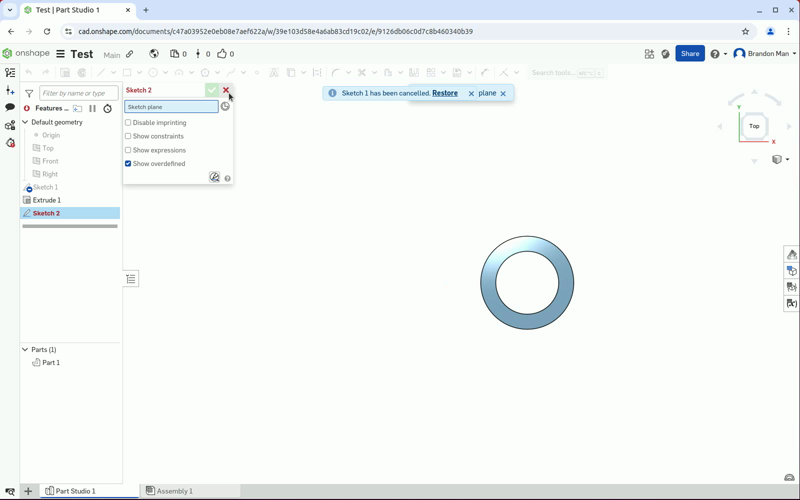
mouse_move(73, 150)
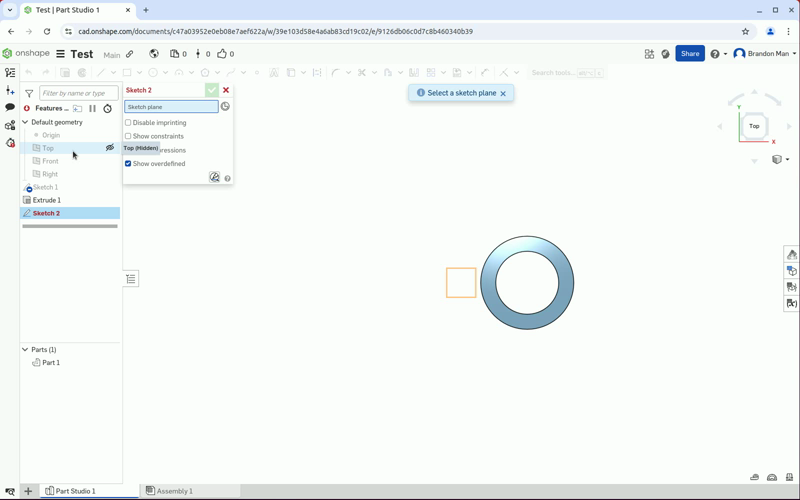
click(73, 150)
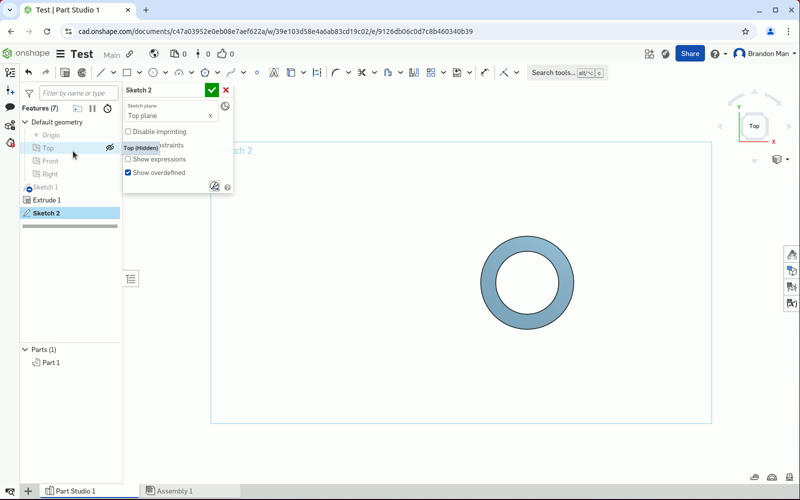
mouse_move(73, 352)
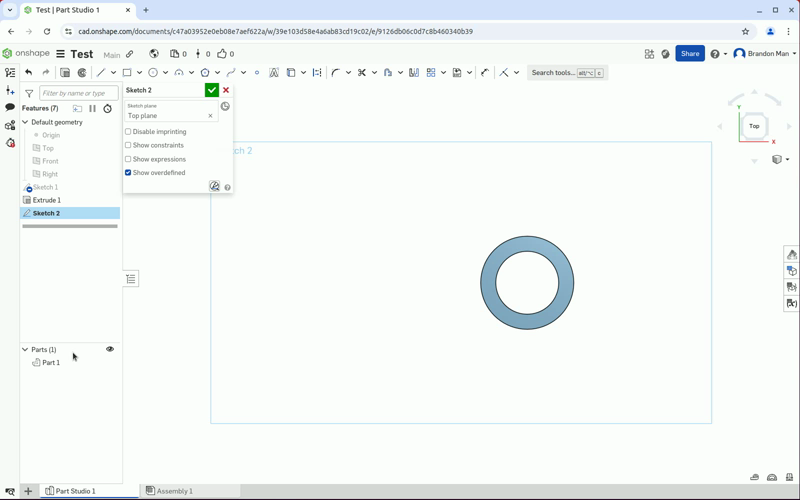
key(y)
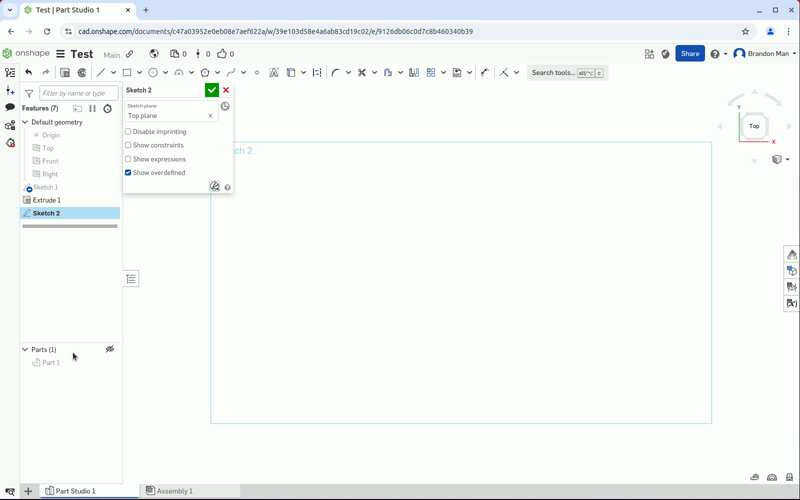
key(l)
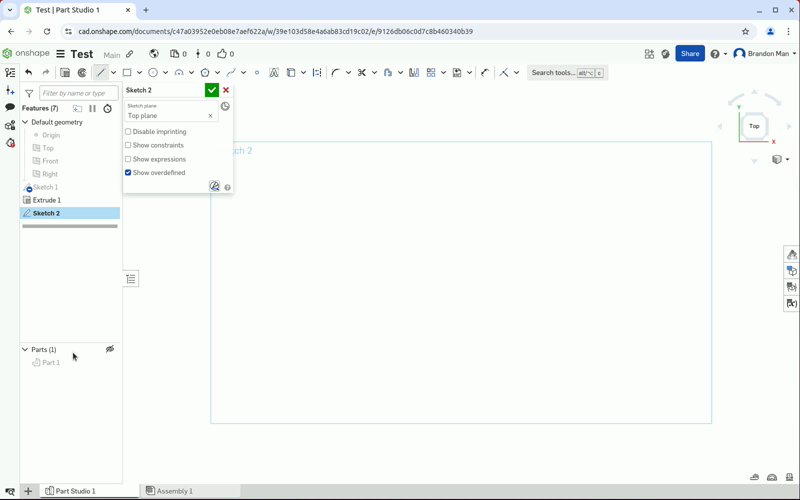
key_down(shift)
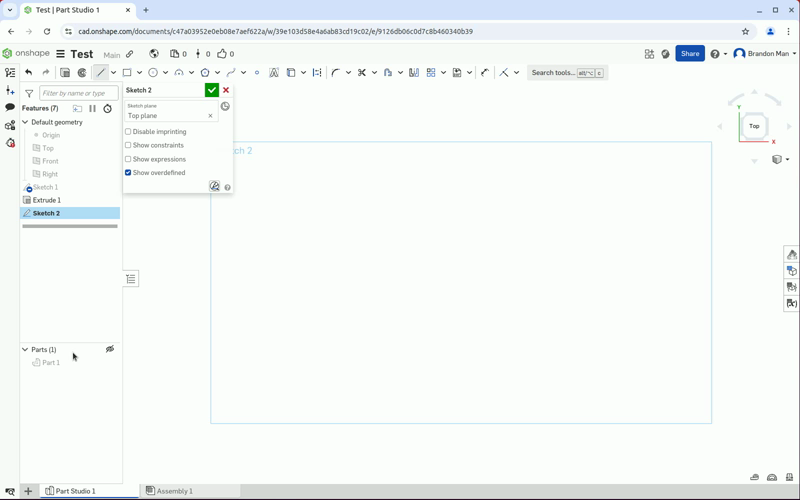
mouse_move(395, 325)
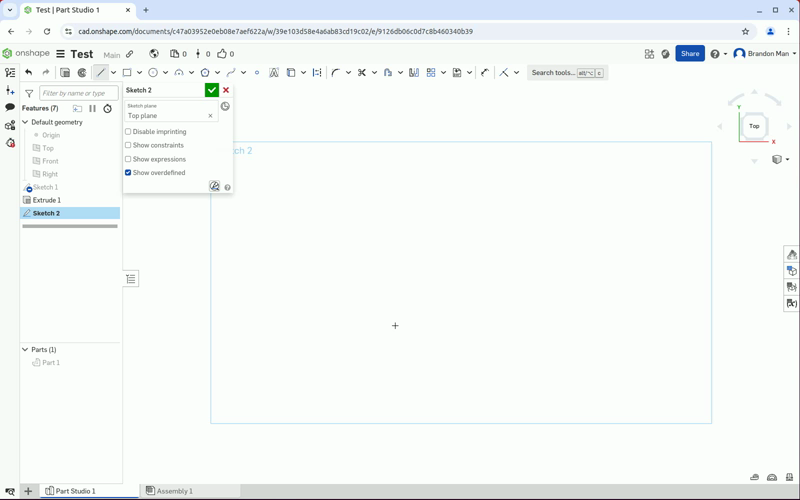
click(395, 325)
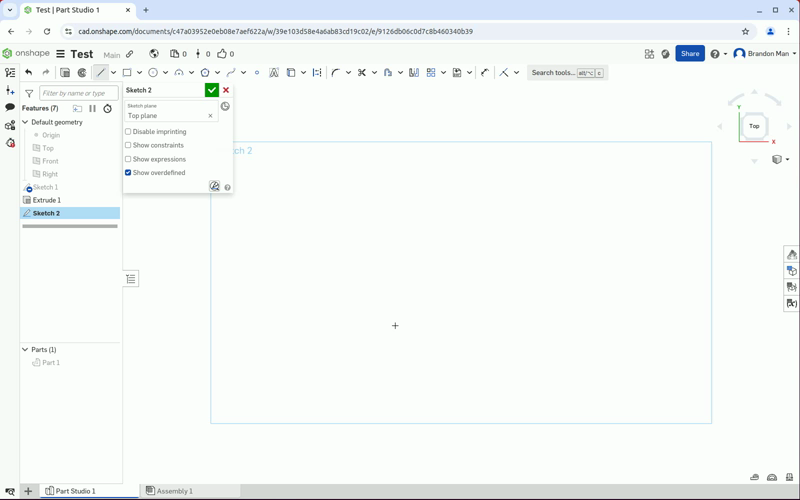
key_up(shift)
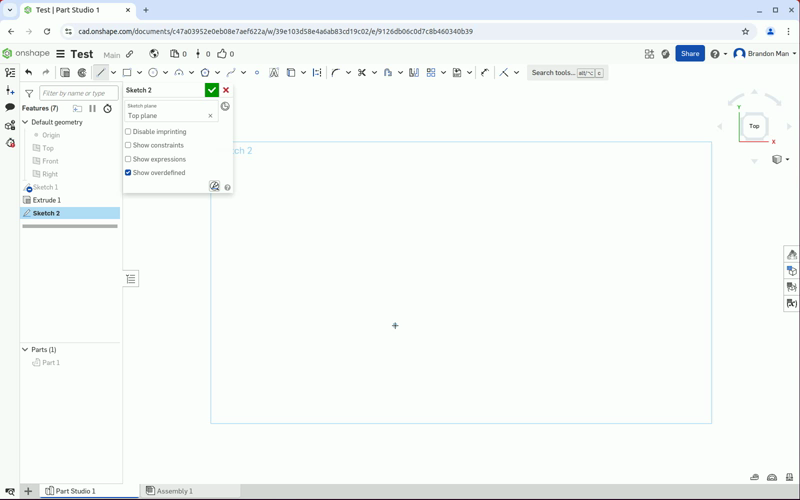
key_down(shift)
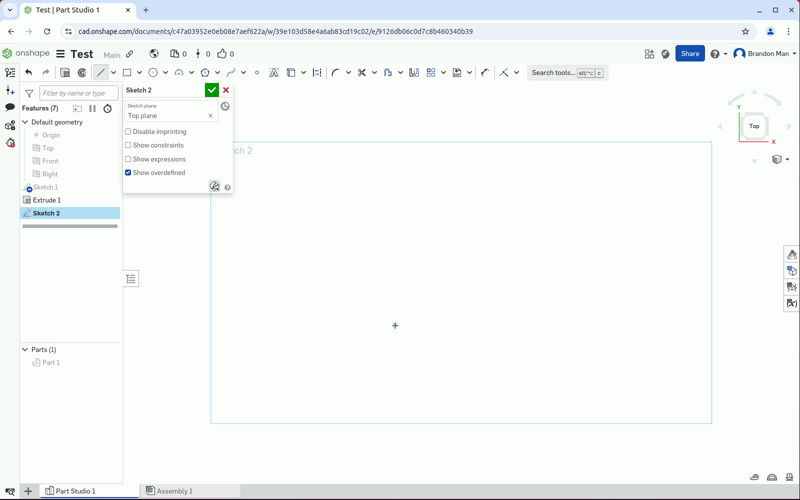
mouse_move(507, 325)
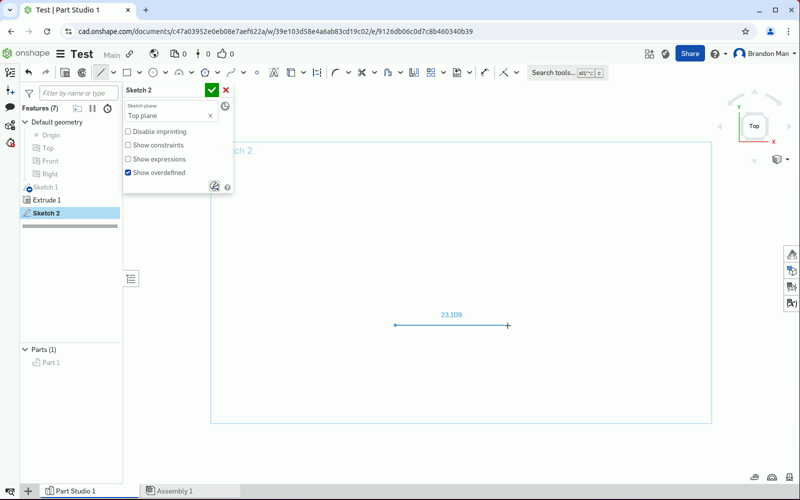
click(507, 325)
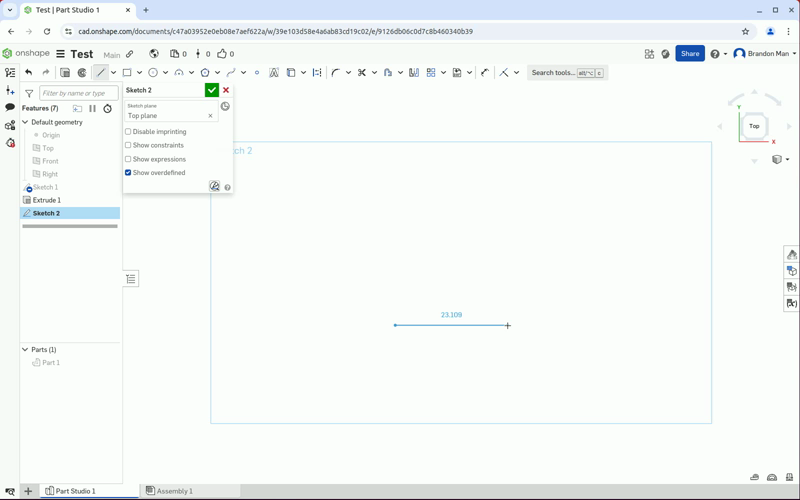
key_up(shift)
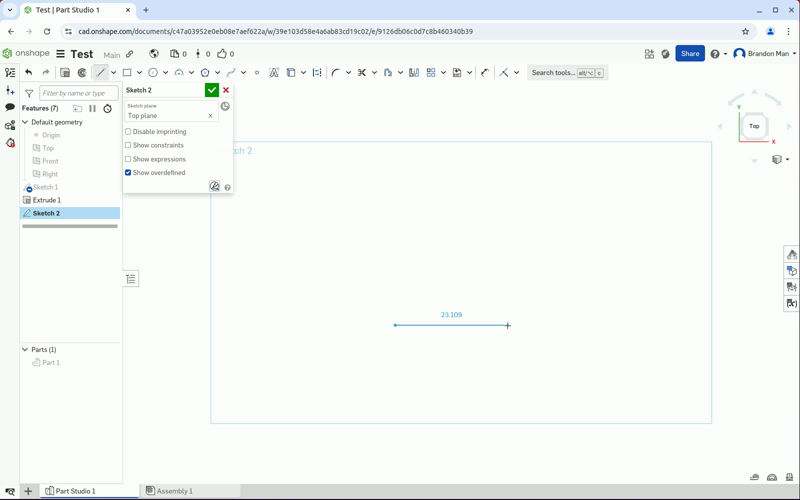
key(esc)
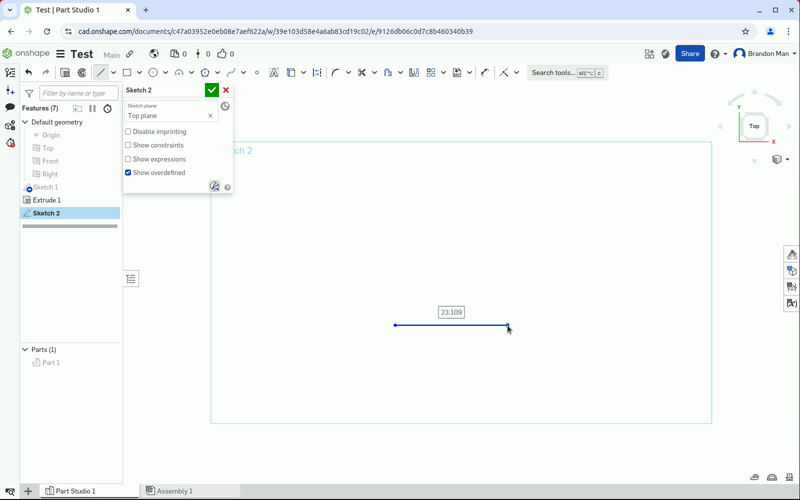
key(a)
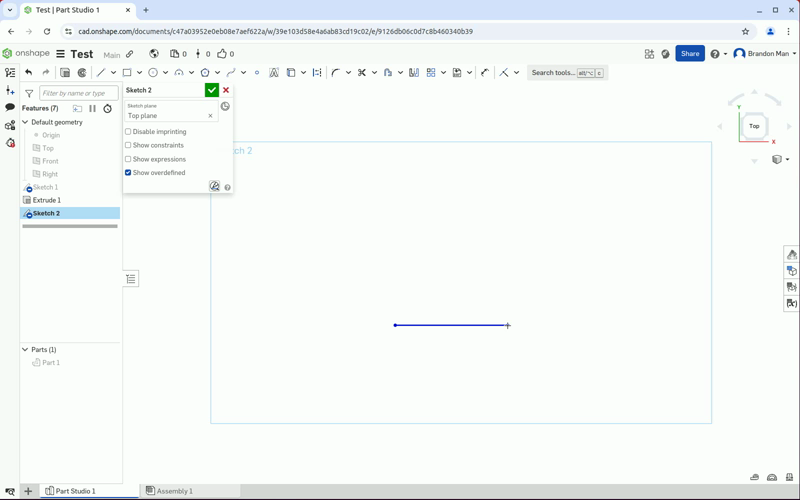
mouse_move(507, 325)
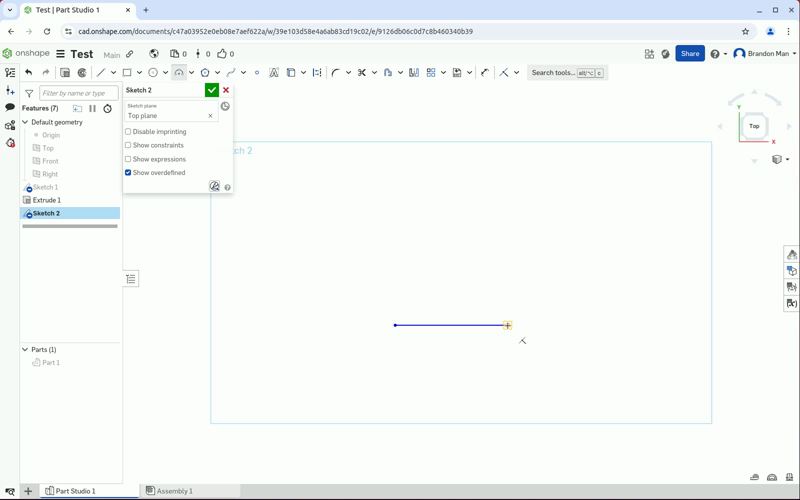
click(507, 325)
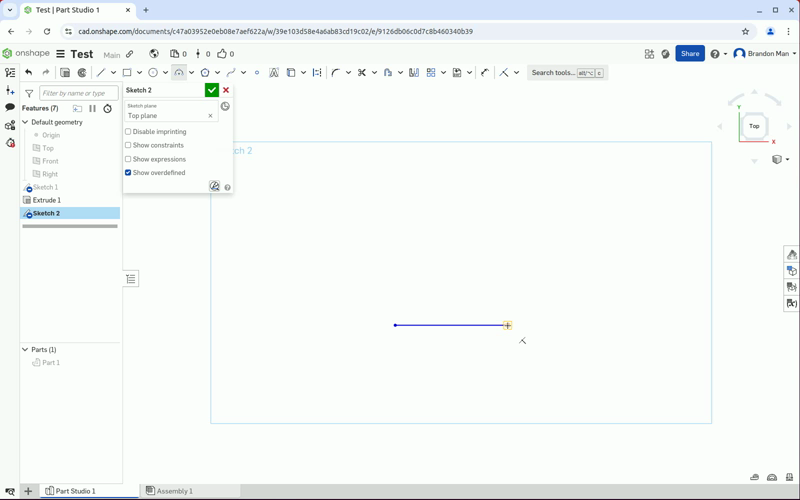
key_down(shift)
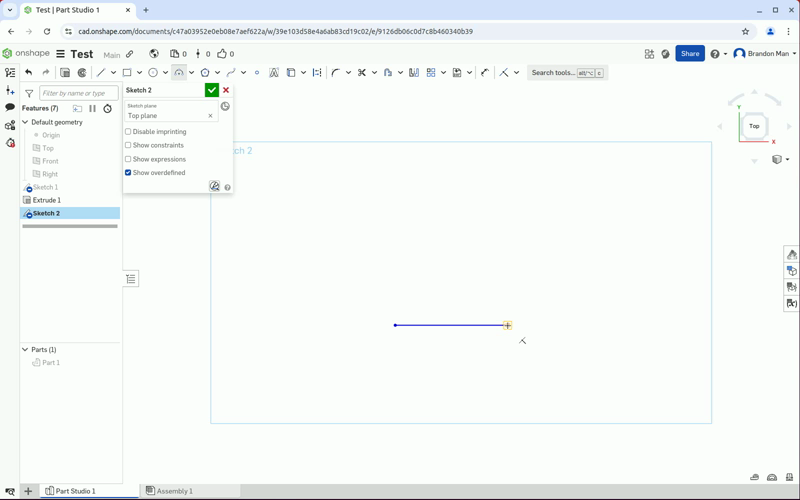
mouse_move(507, 239)
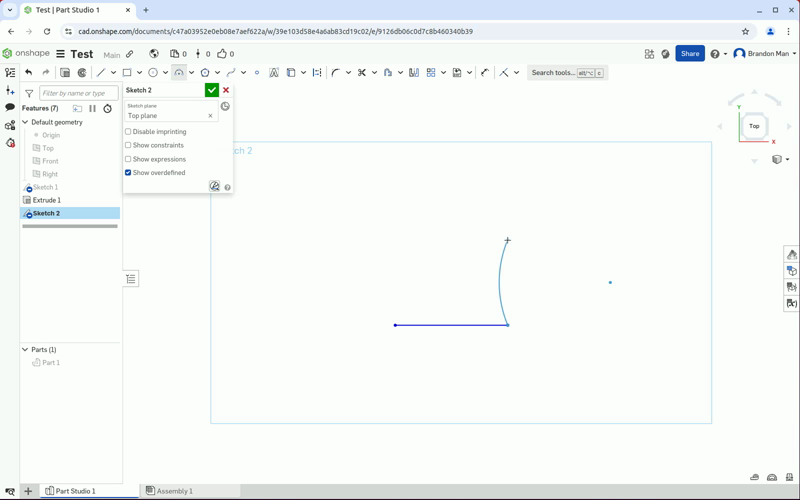
click(507, 239)
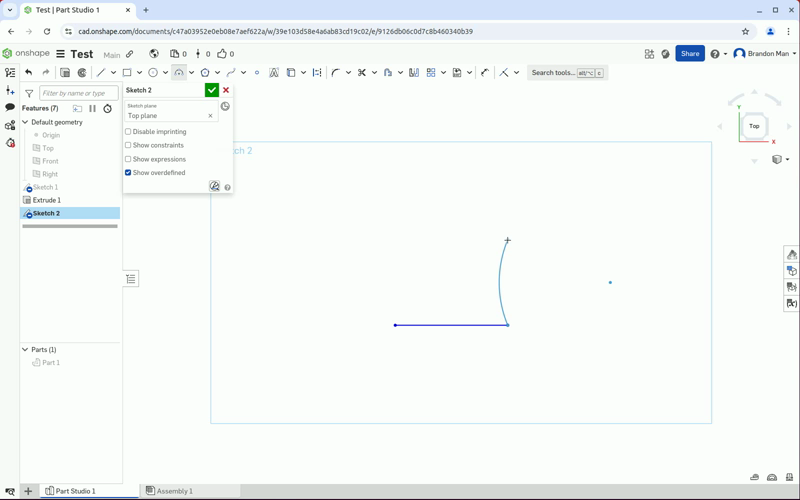
mouse_move(480, 282)
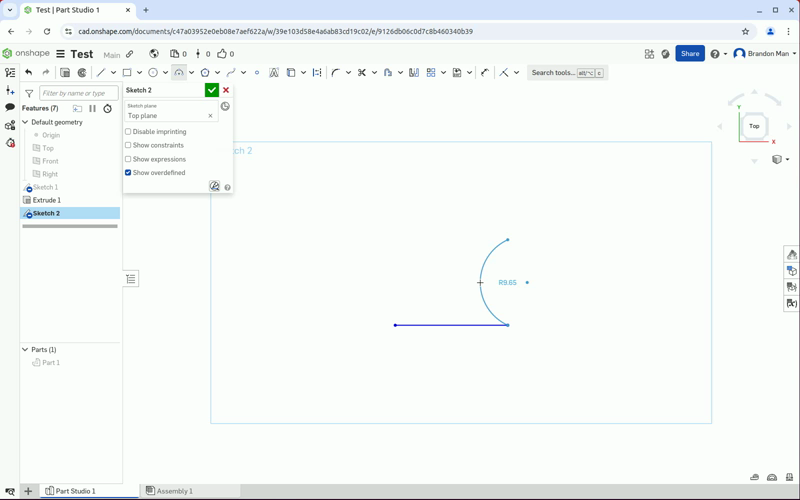
click(480, 282)
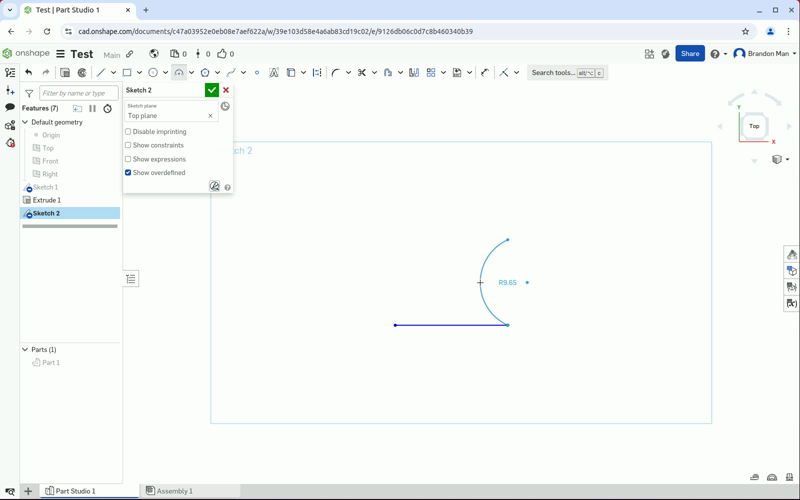
key_up(shift)
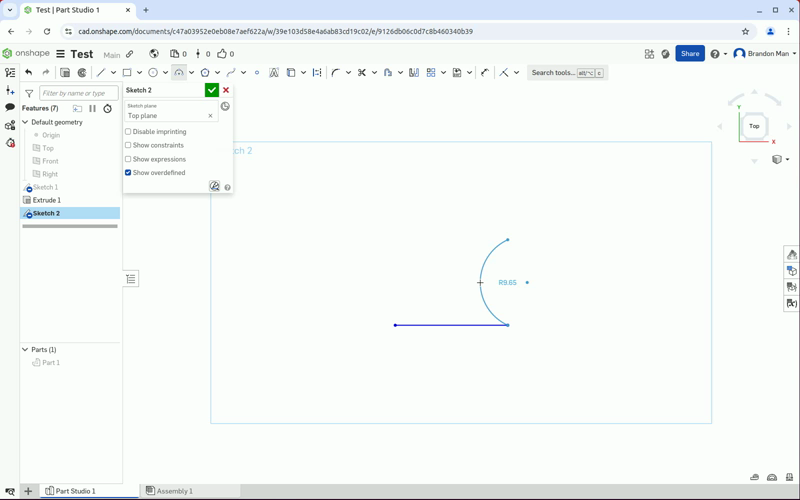
key(esc)
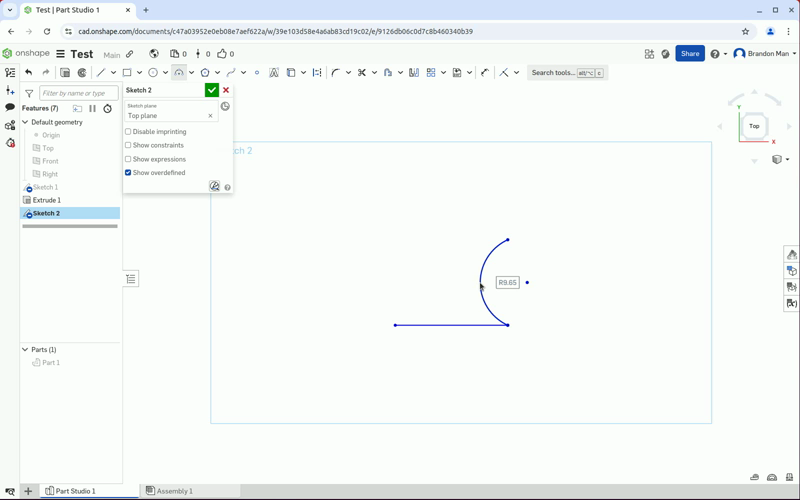
key(l)
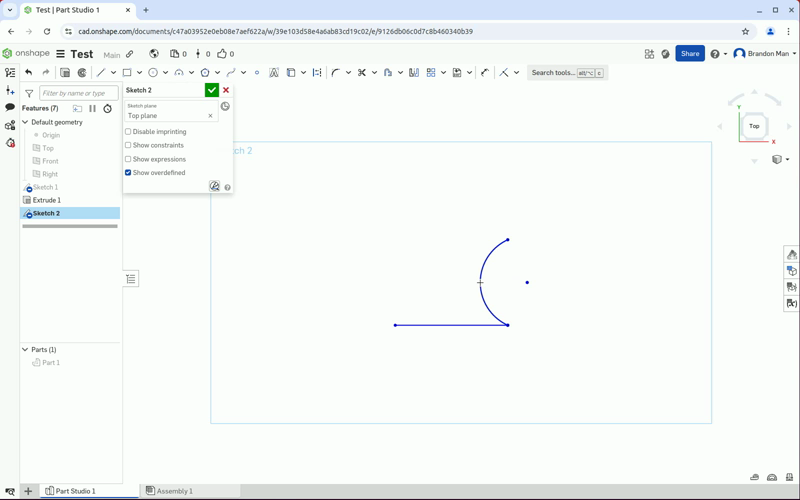
mouse_move(507, 239)
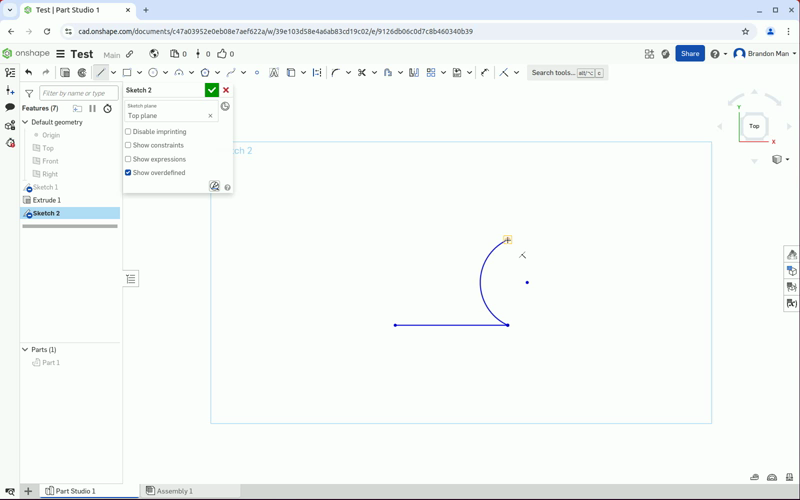
click(507, 239)
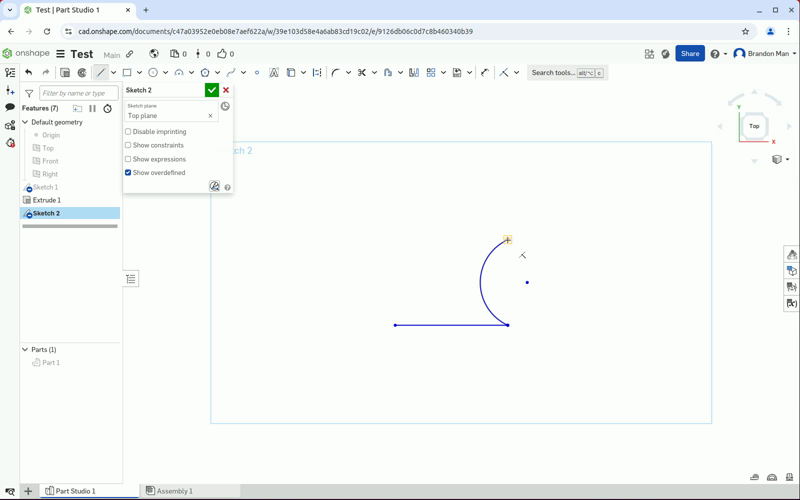
key_down(shift)
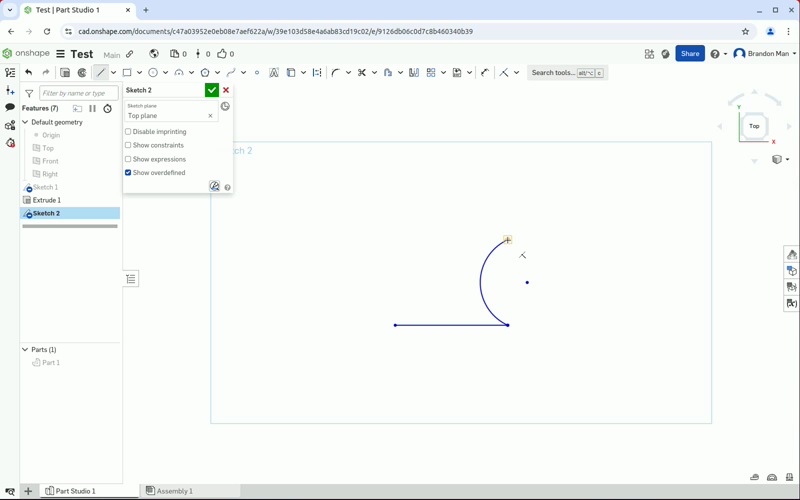
mouse_move(395, 239)
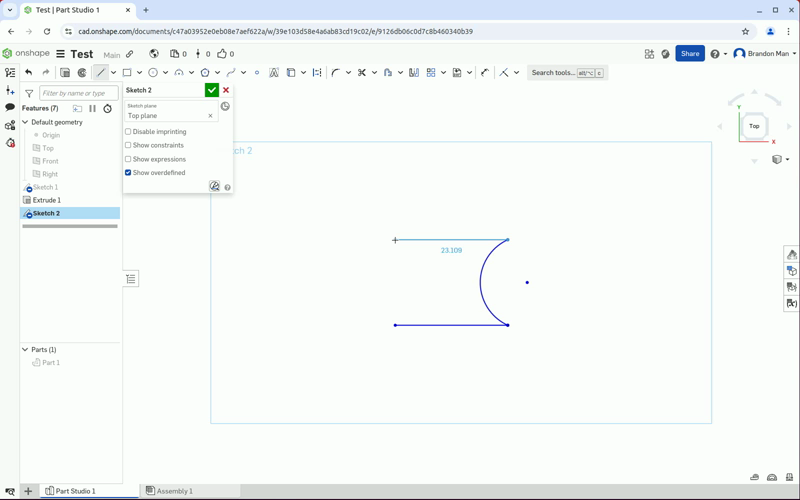
click(395, 239)
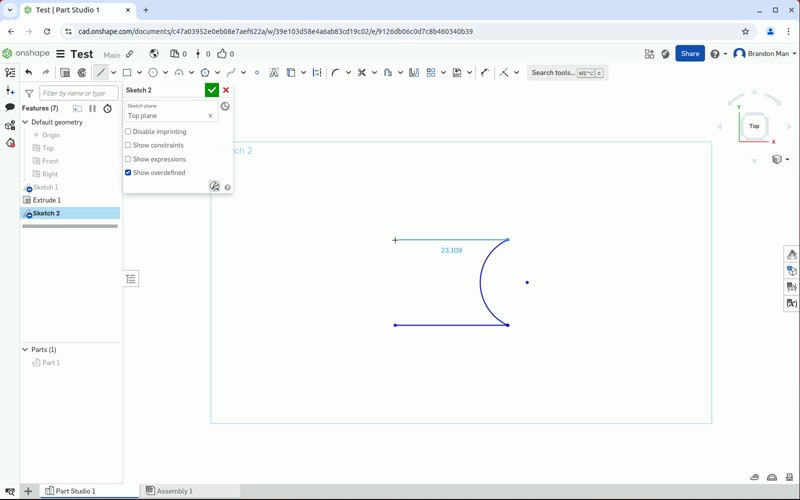
key_up(shift)
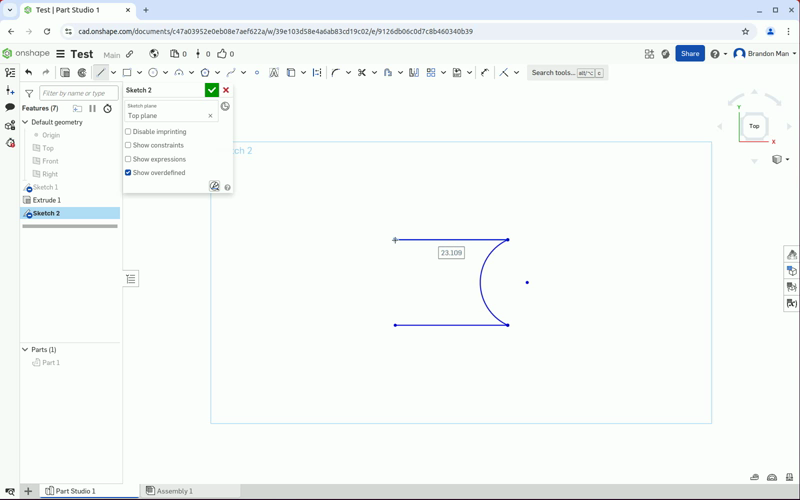
key_down(shift)
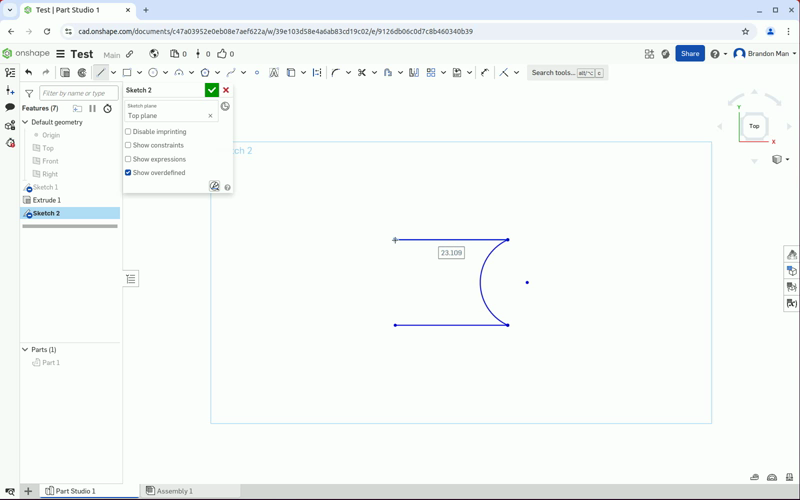
mouse_move(395, 325)
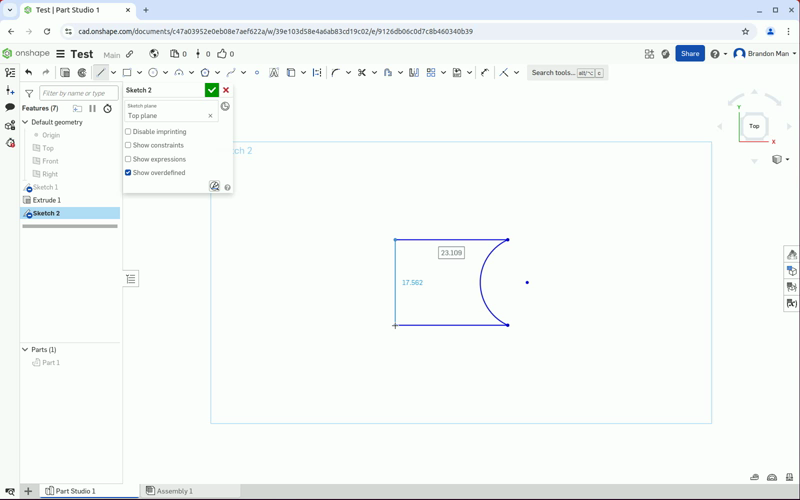
key_up(shift)
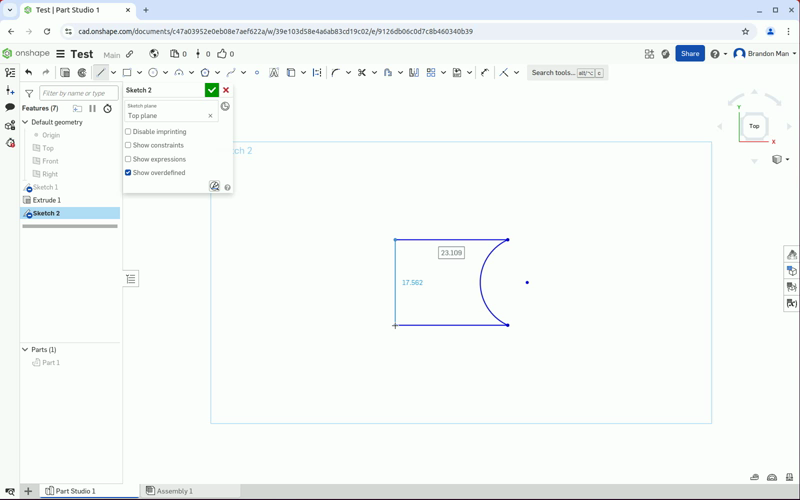
click(395, 325)
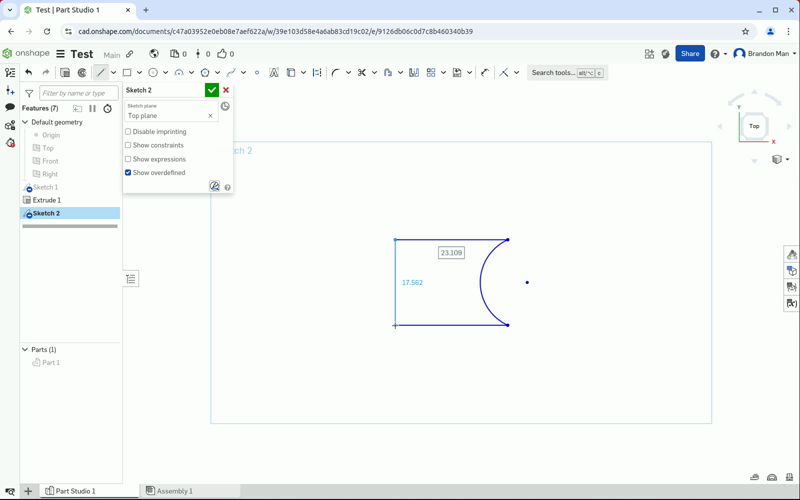
key(esc)
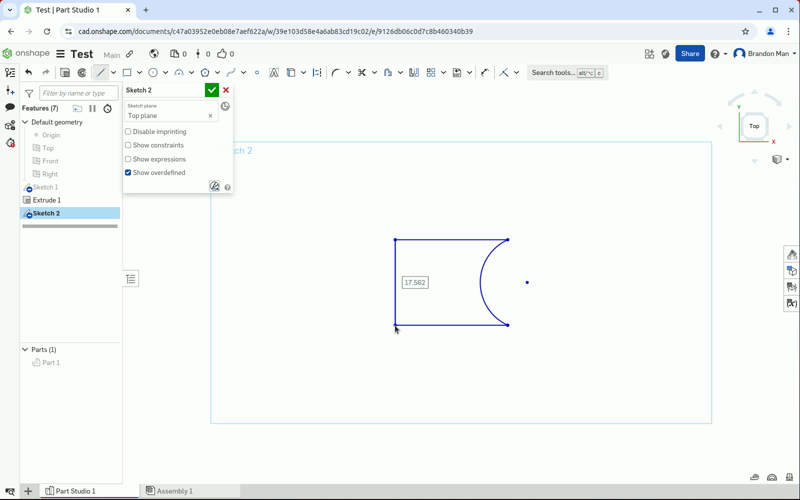
mouse_move(422, 283)
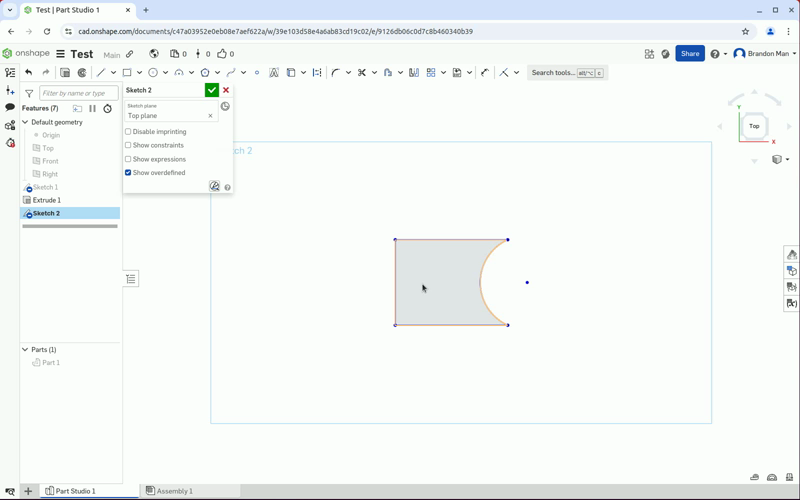
click(422, 283)
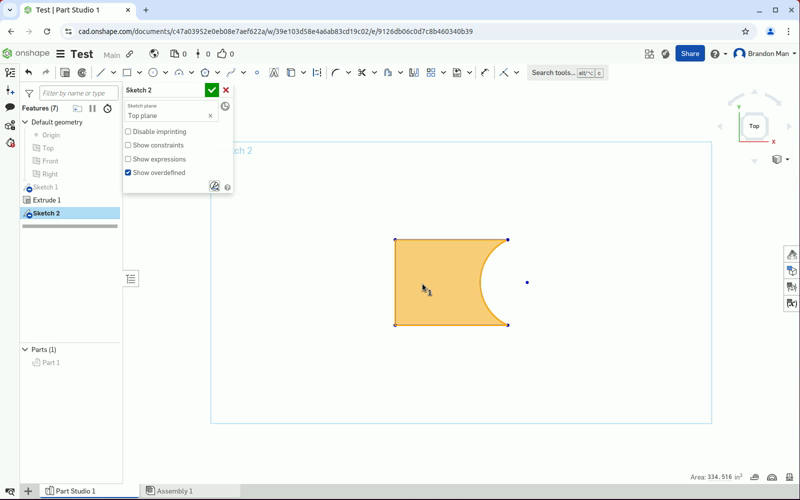
mouse_move(73, 352)
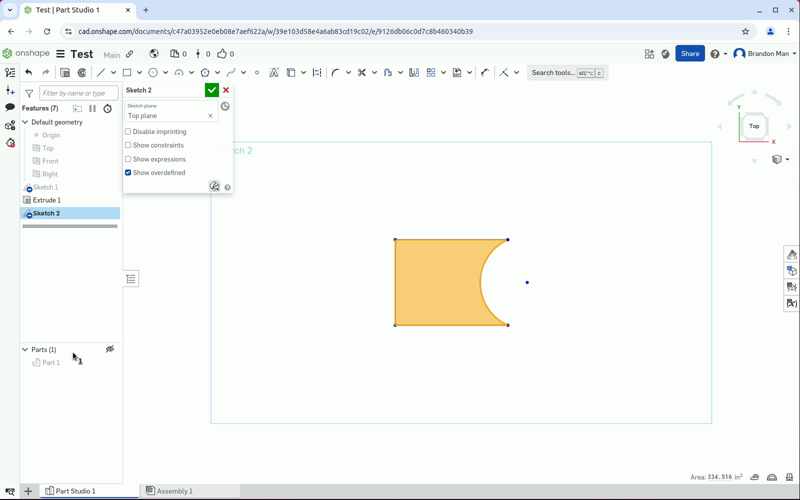
key(shift+y)
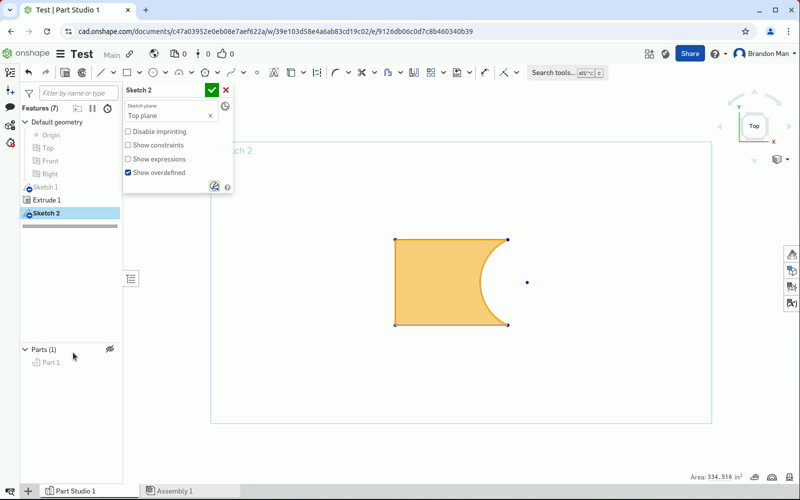
key(shift+e)
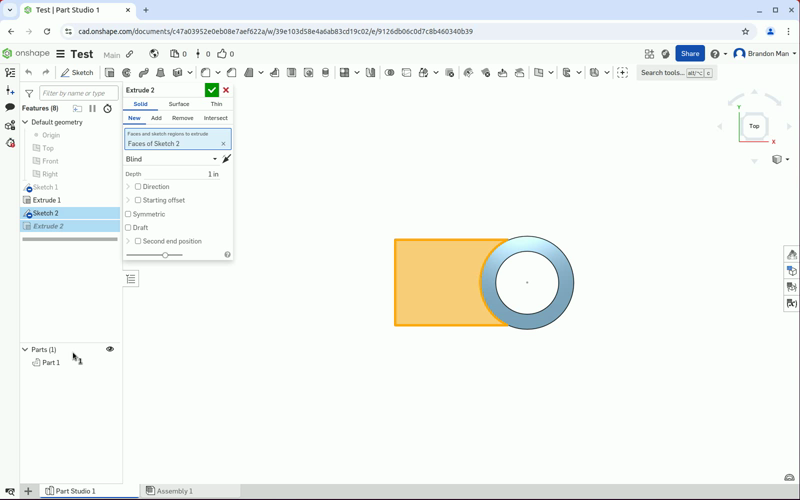
mouse_move(143, 106)
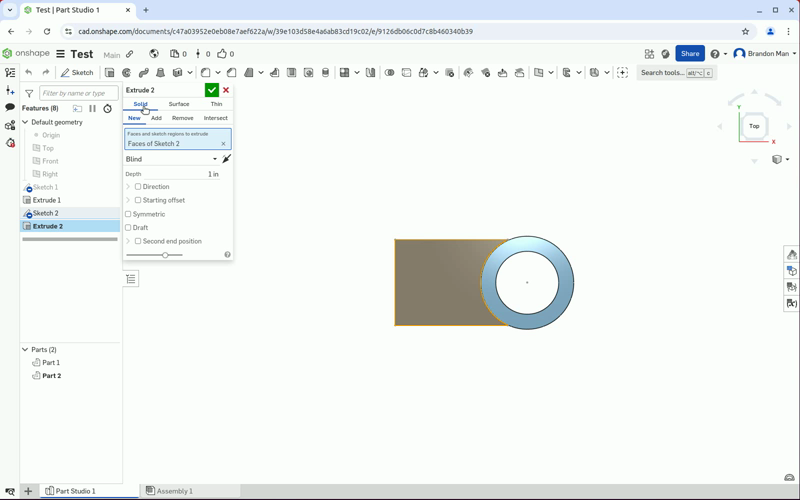
click(143, 106)
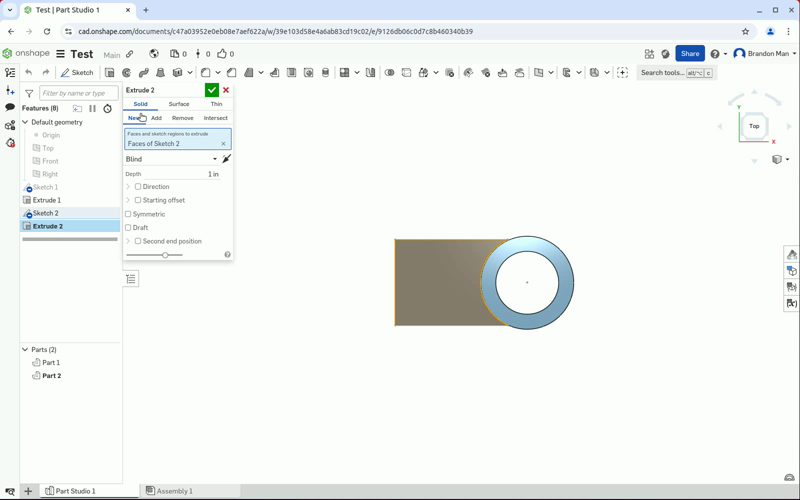
mouse_move(137, 120)
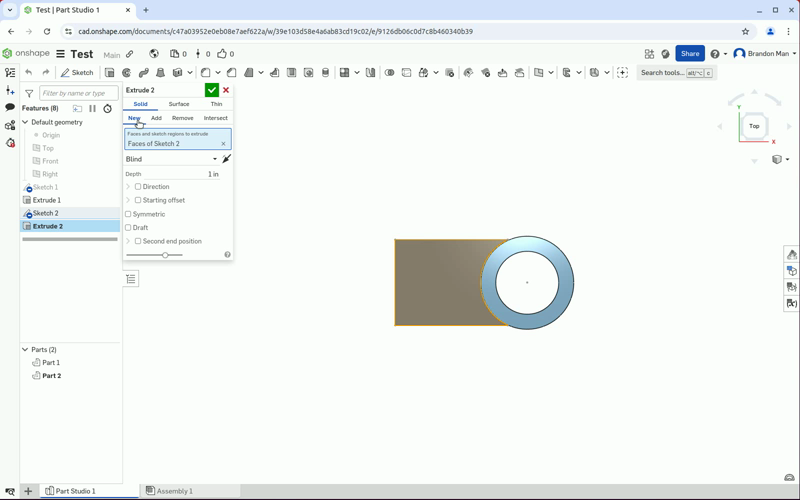
click(137, 120)
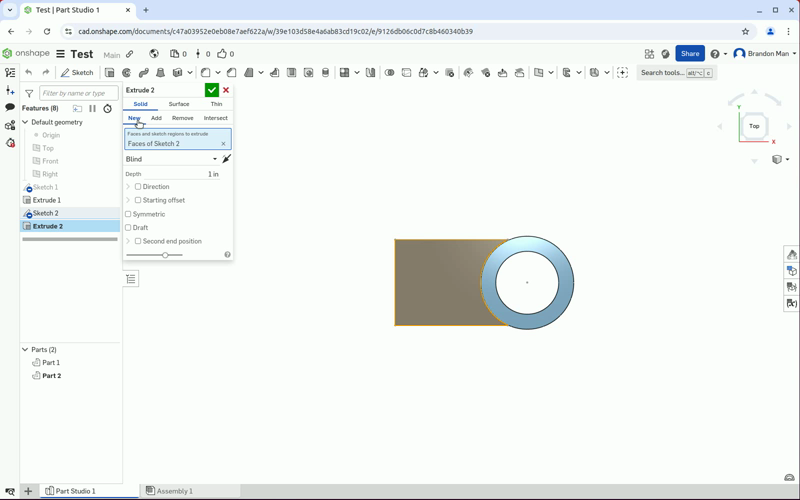
key(tab, 4)
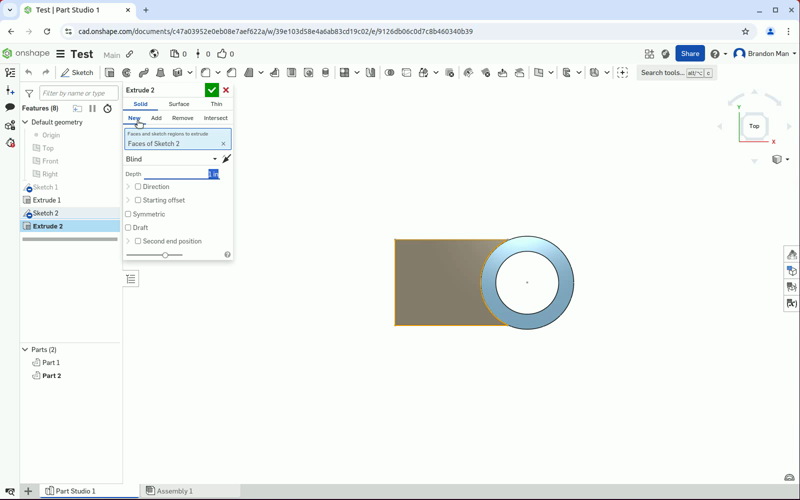
text(4.574)
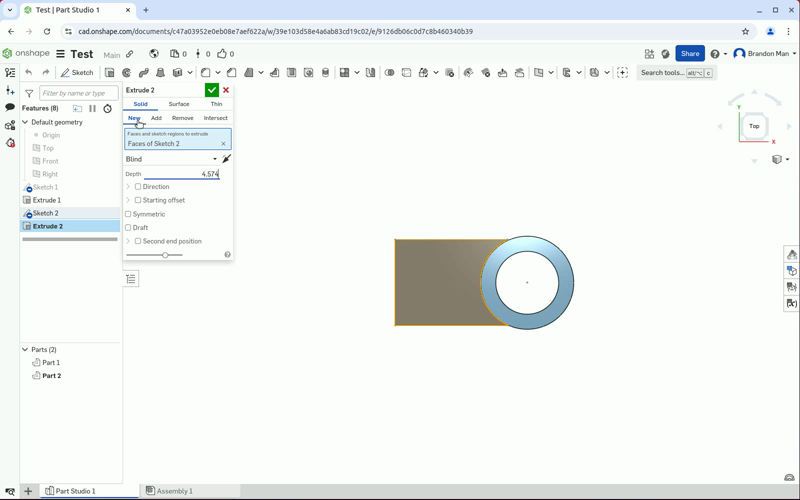
key(enter)
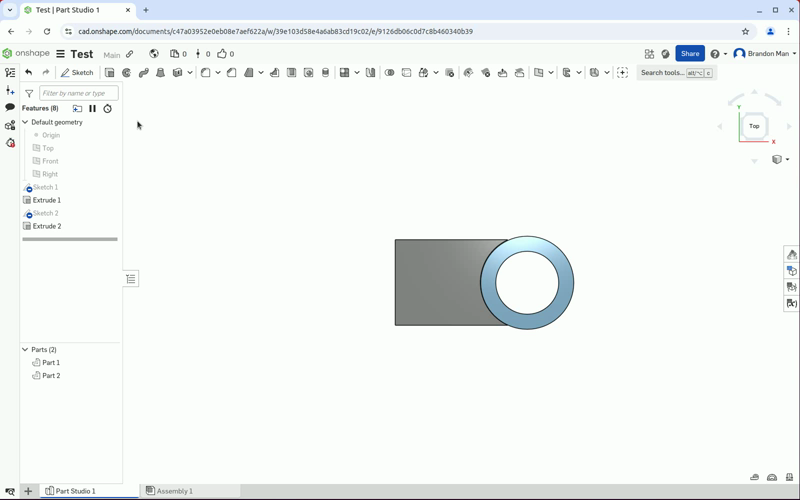
key(shift+h)
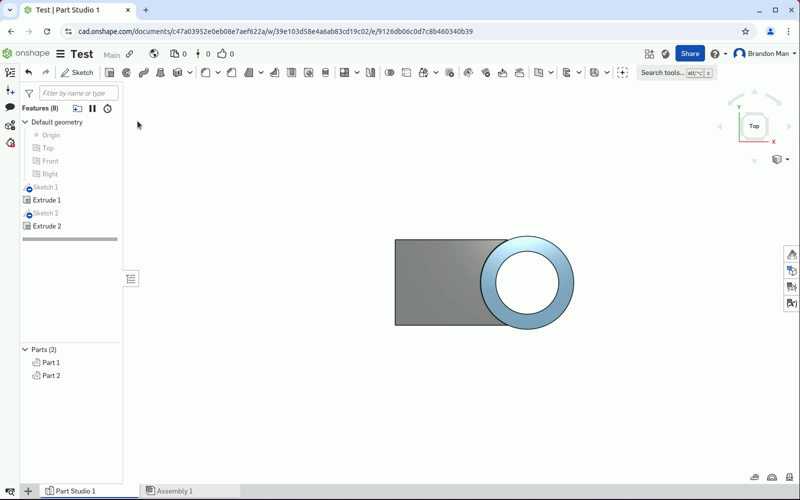
key(shift+h)
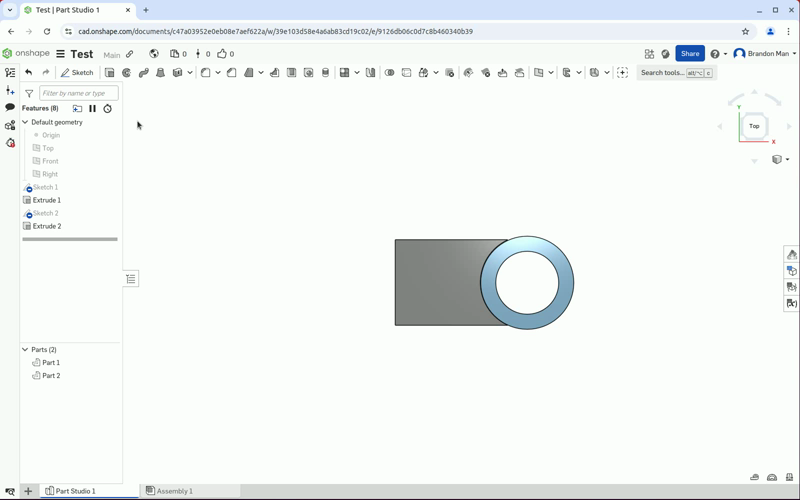
mouse_move(73, 189)
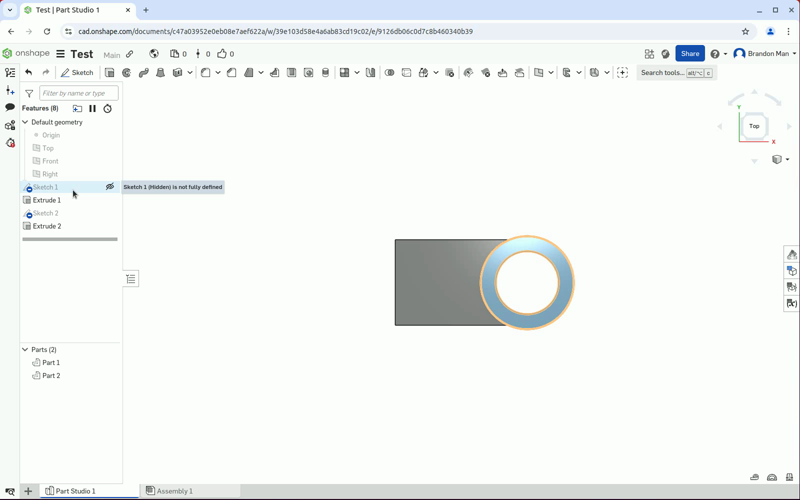
click(73, 189)
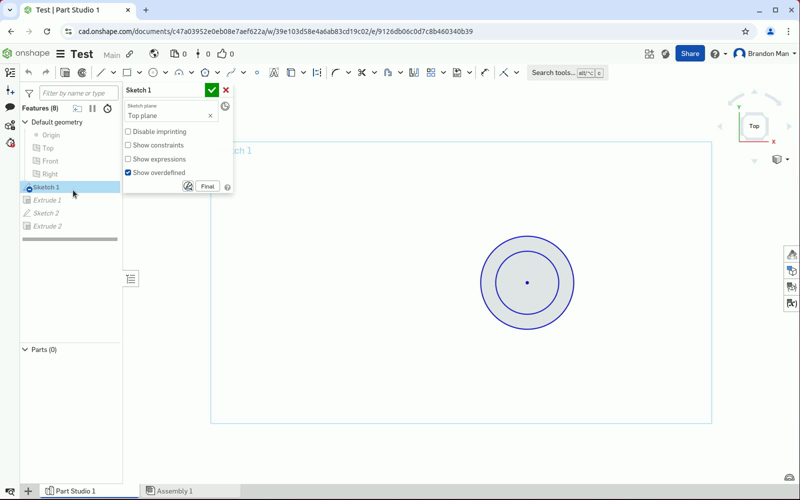
mouse_move(229, 92)
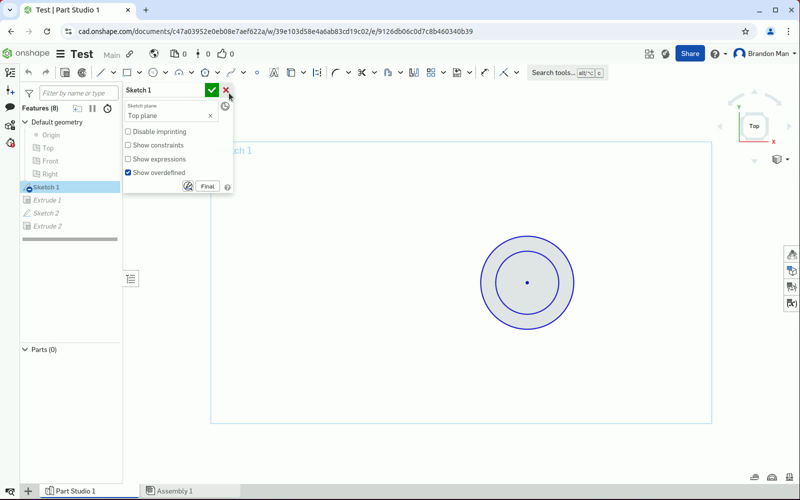
click(229, 92)
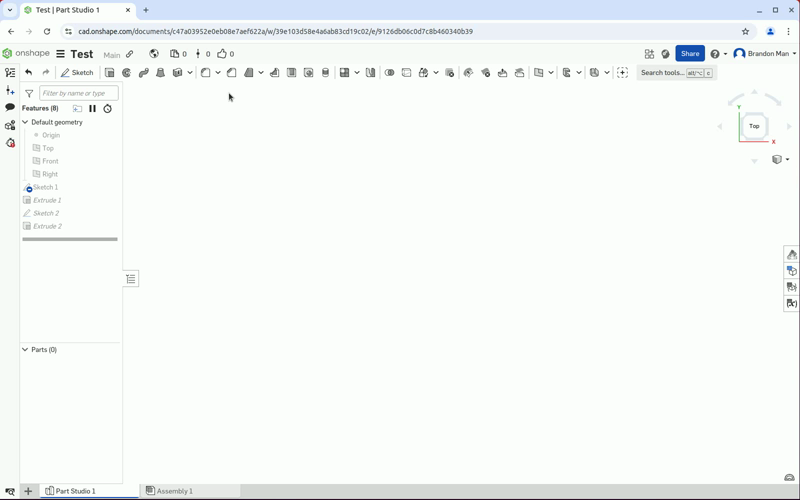
mouse_move(73, 352)
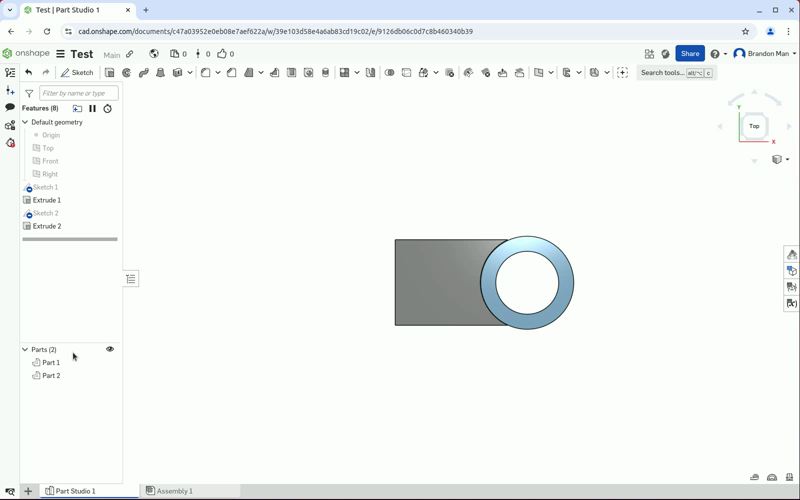
key(y)
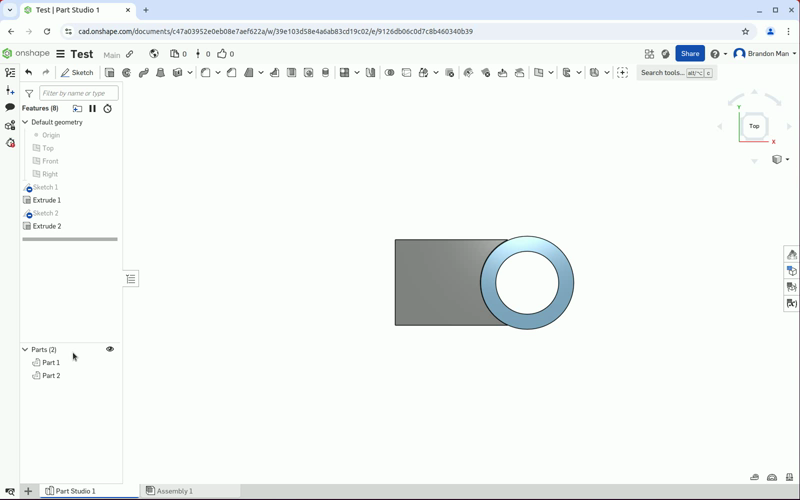
key(shift+p)
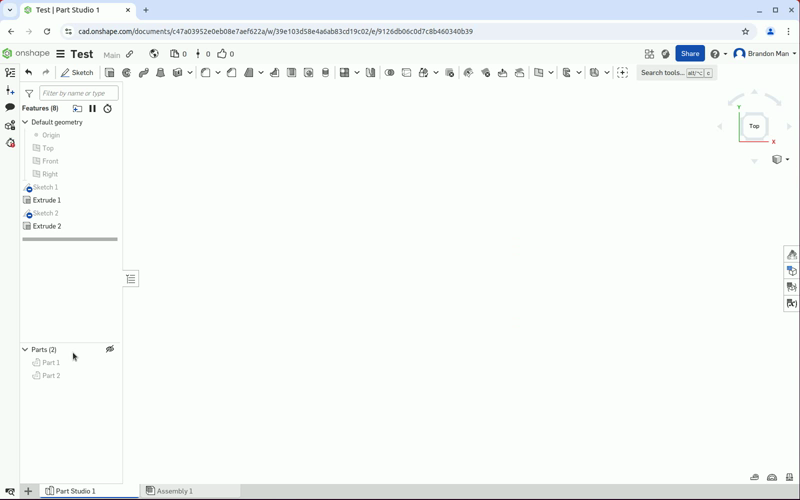
key(space)
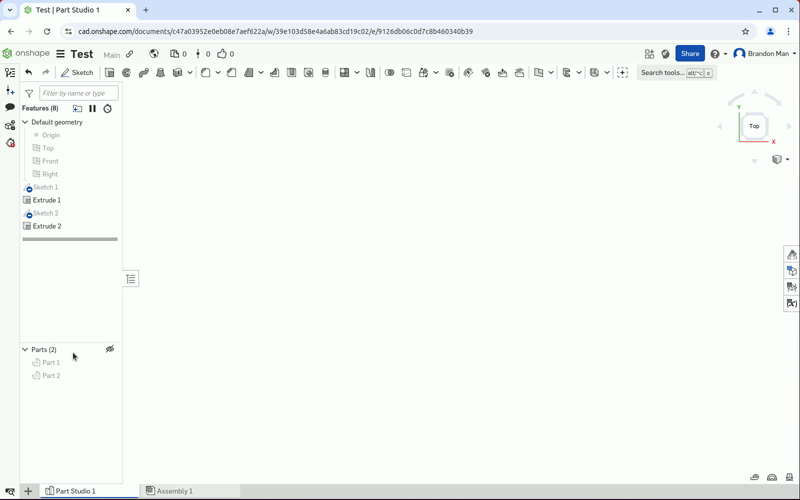
key_down(shift)
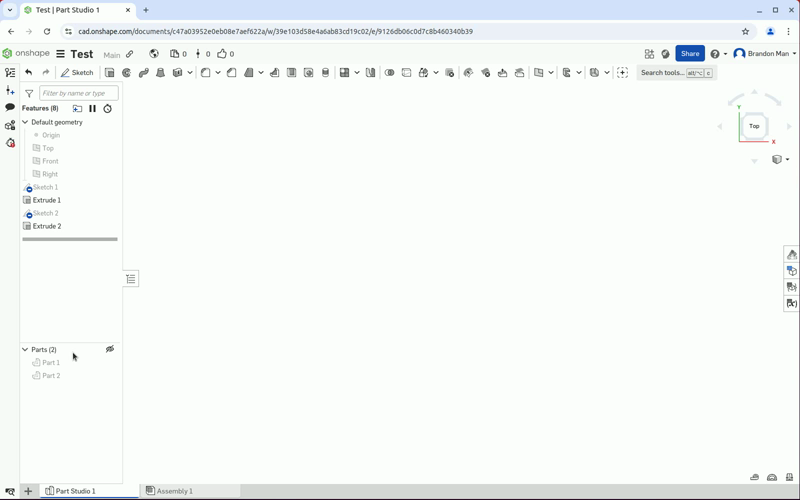
key(up)
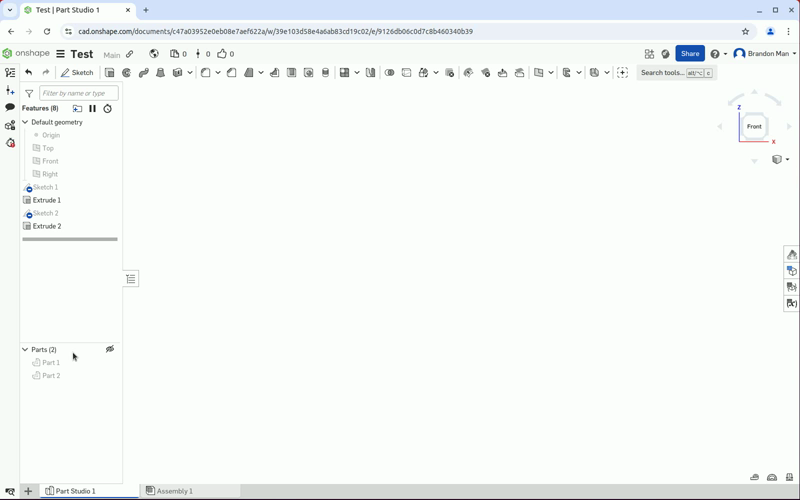
key_up(shift)
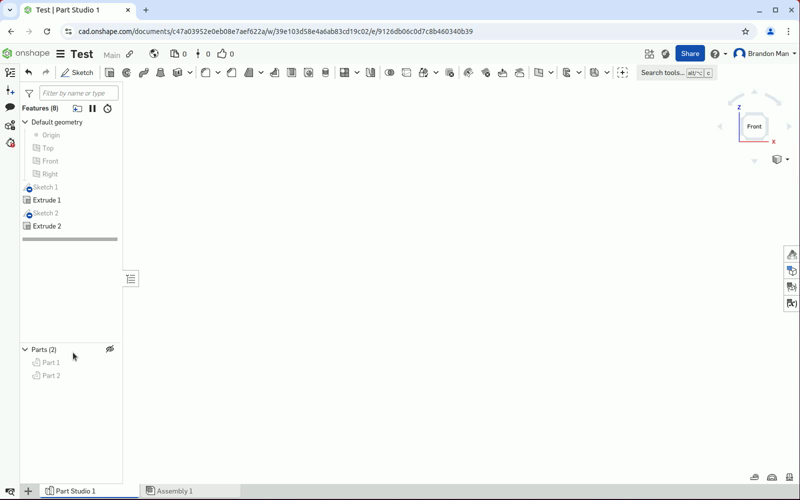
mouse_move(73, 352)
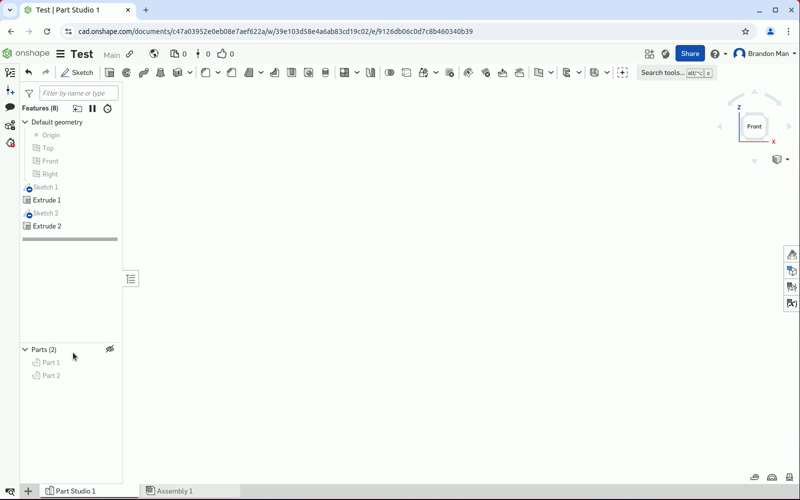
key(shift+y)
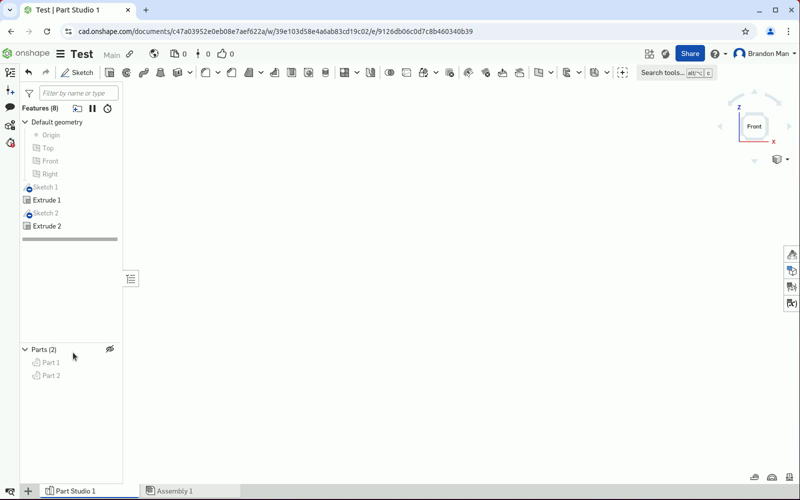
key(shift+s)
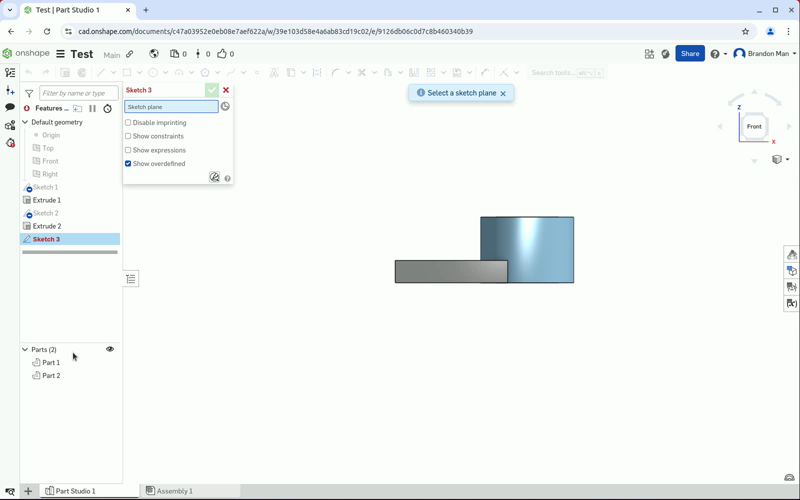
mouse_move(73, 163)
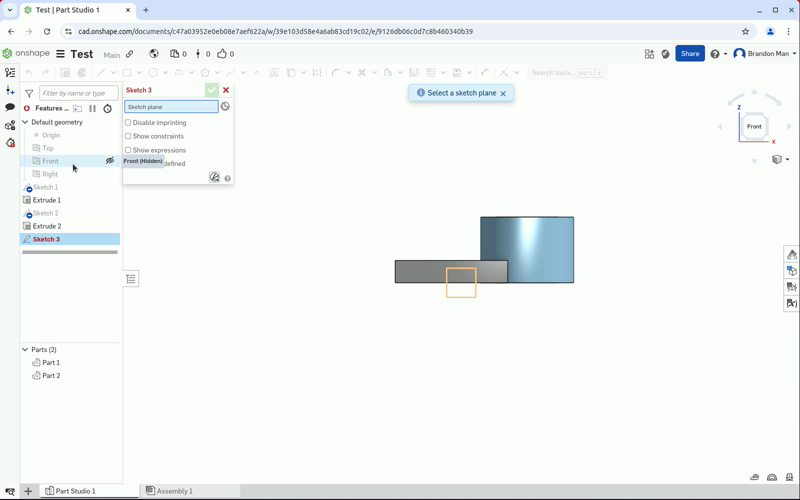
click(73, 163)
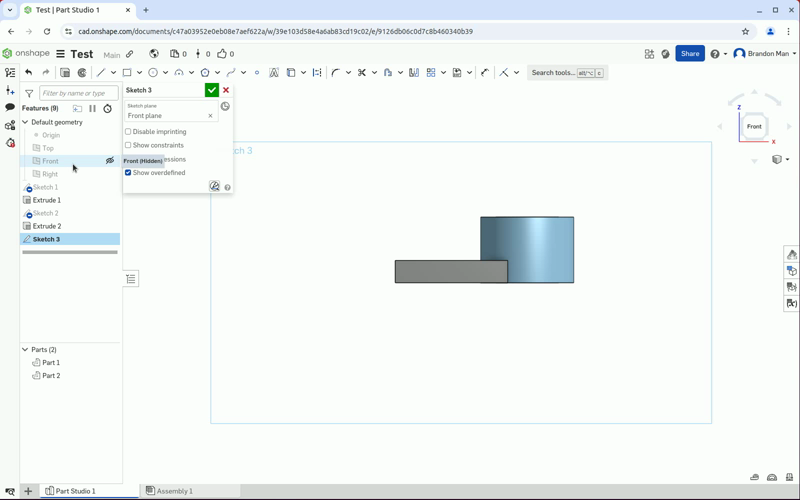
mouse_move(73, 352)
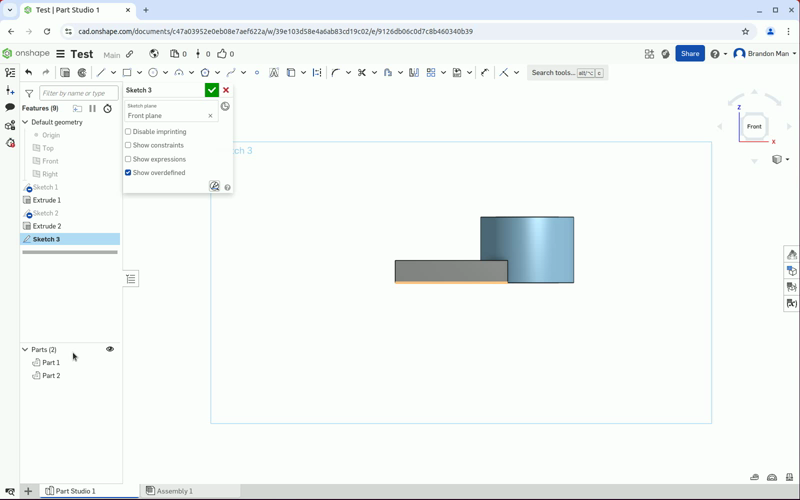
key(y)
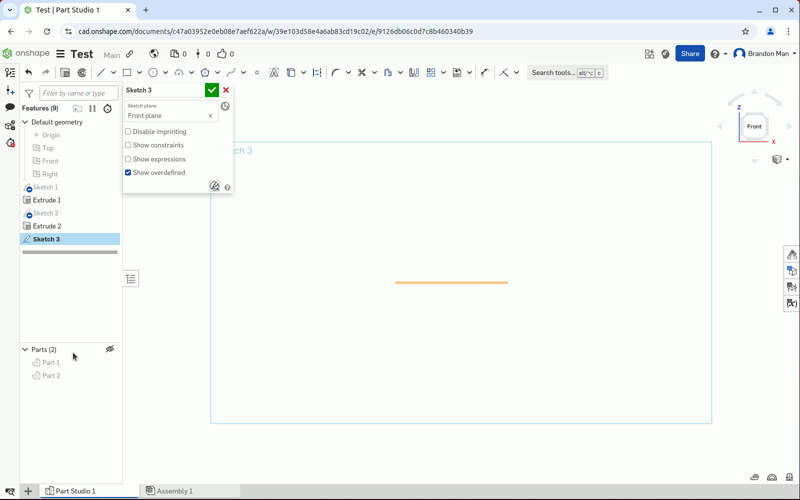
key(l)
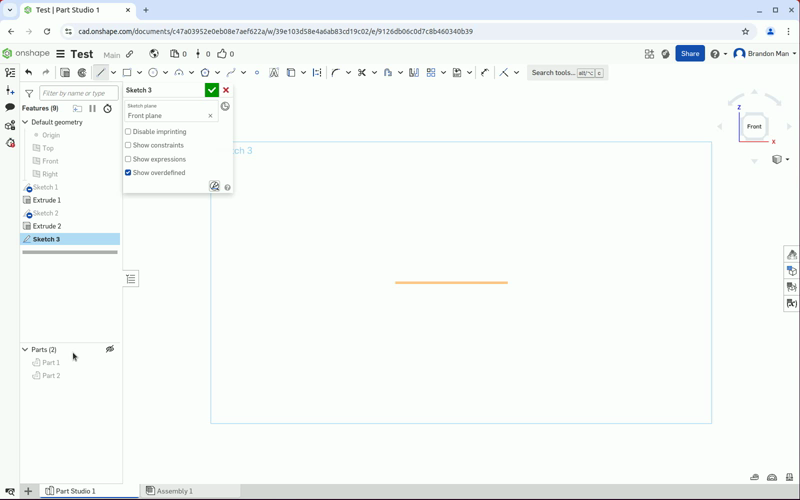
key_down(shift)
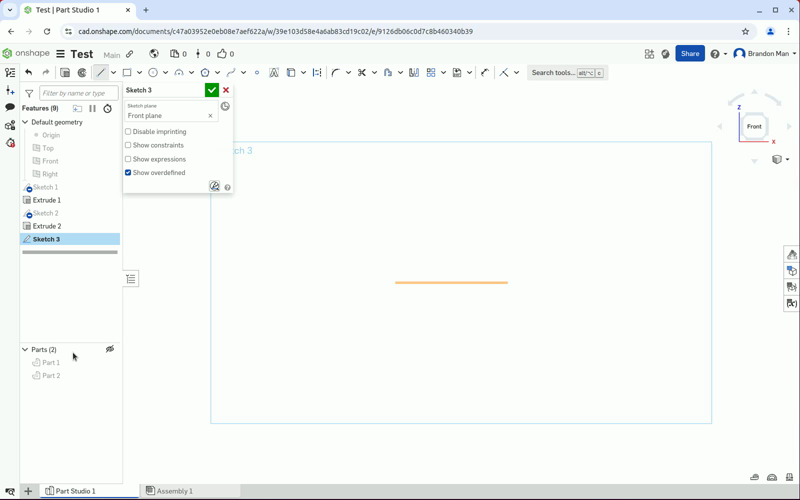
mouse_move(431, 267)
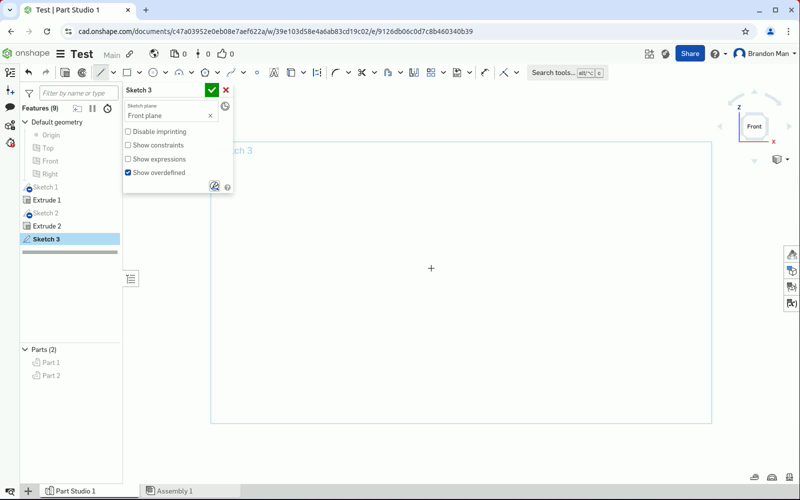
click(431, 267)
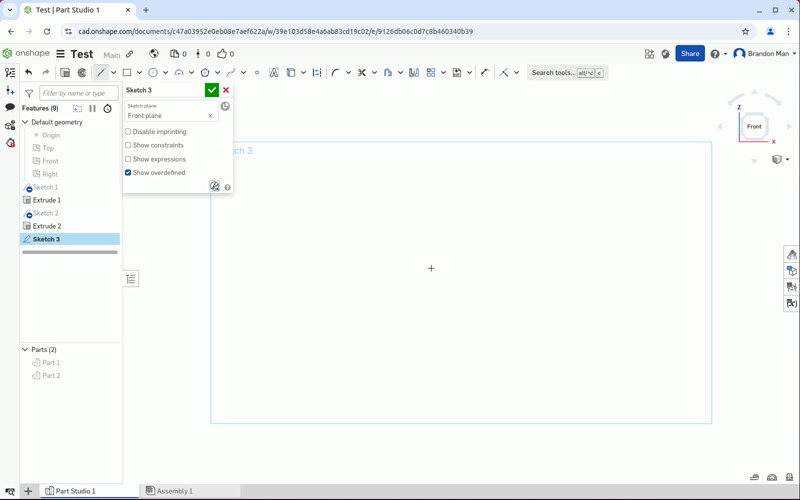
key_up(shift)
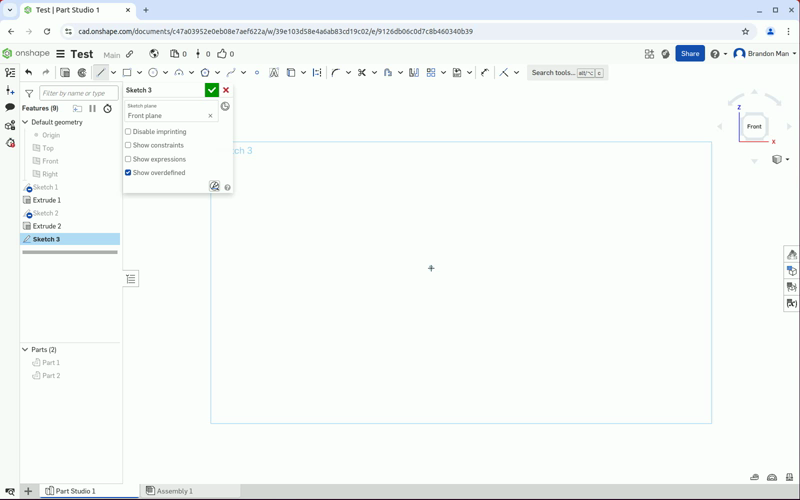
key_down(shift)
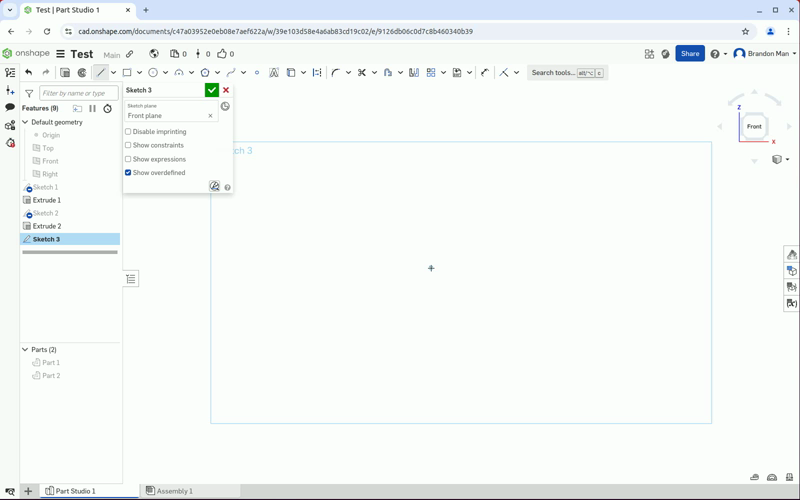
mouse_move(461, 267)
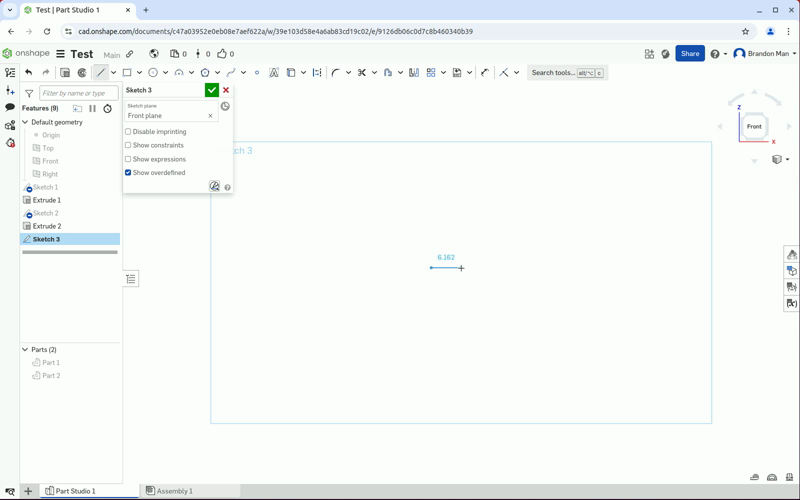
mouse_move(486, 267)
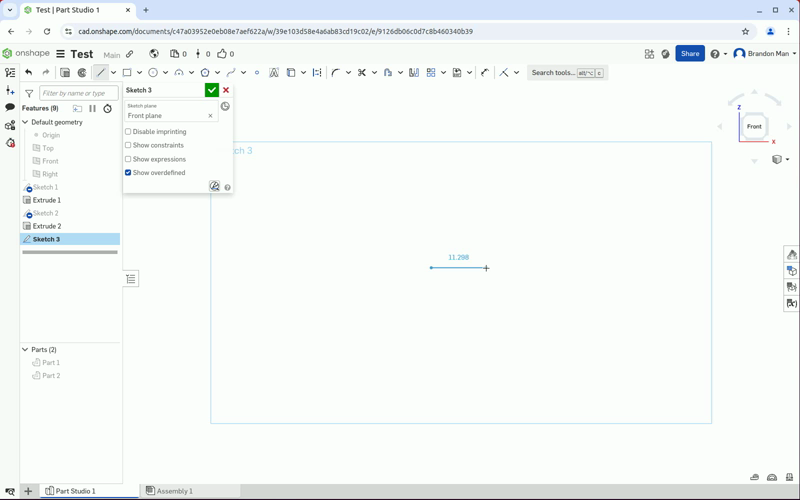
click(486, 267)
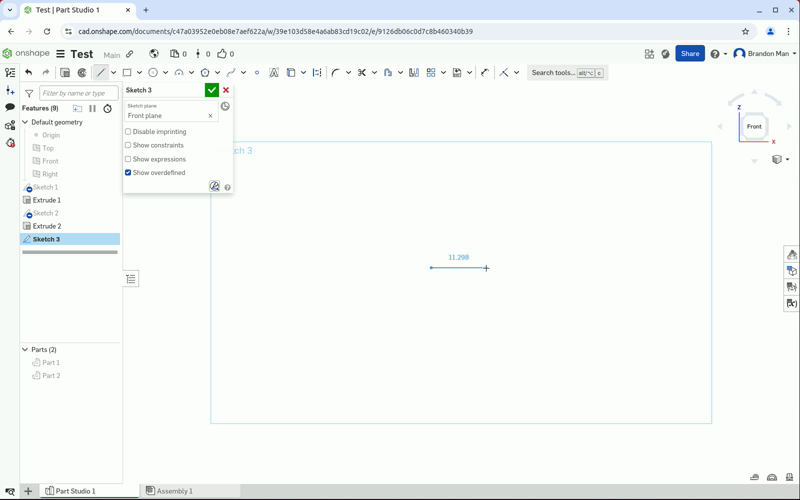
key_up(shift)
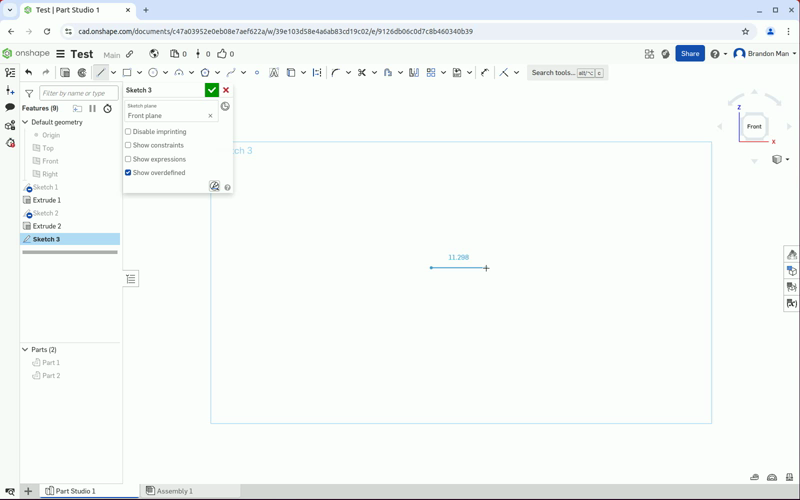
key_down(shift)
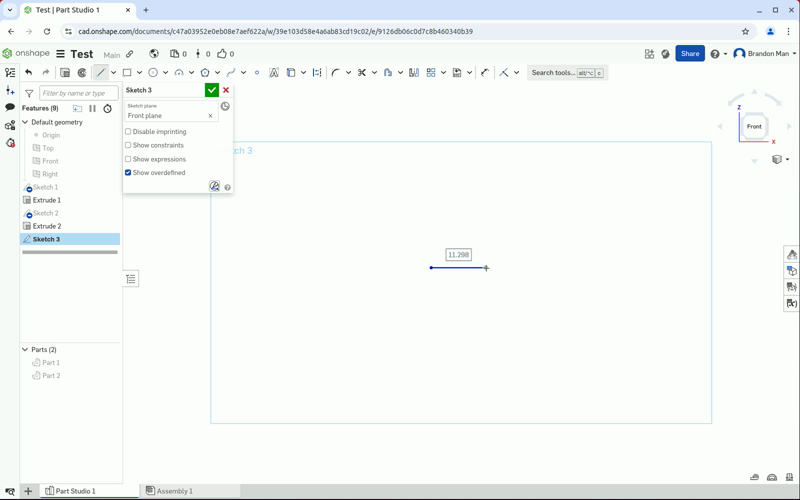
mouse_move(516, 267)
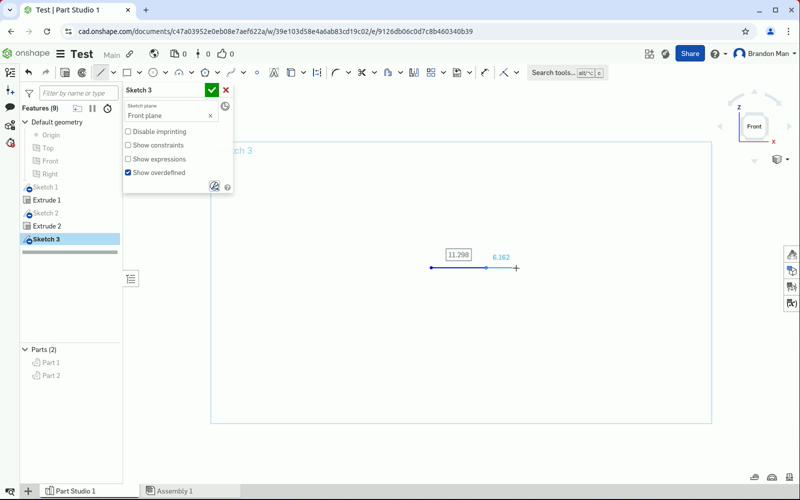
mouse_move(486, 231)
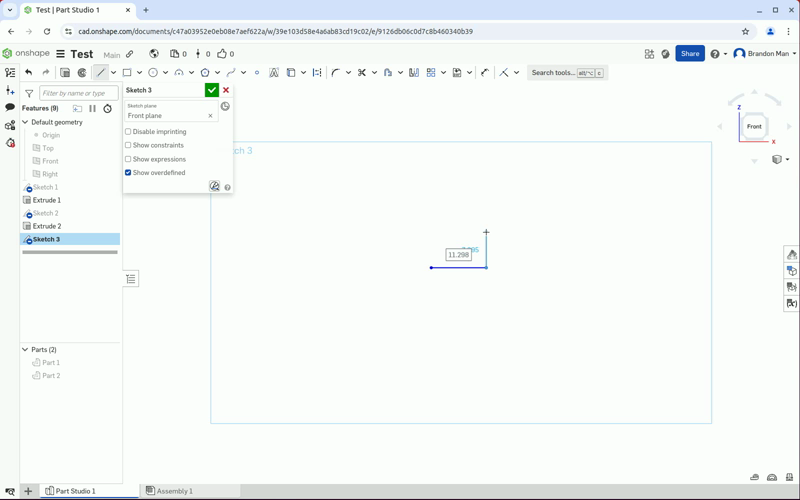
click(486, 231)
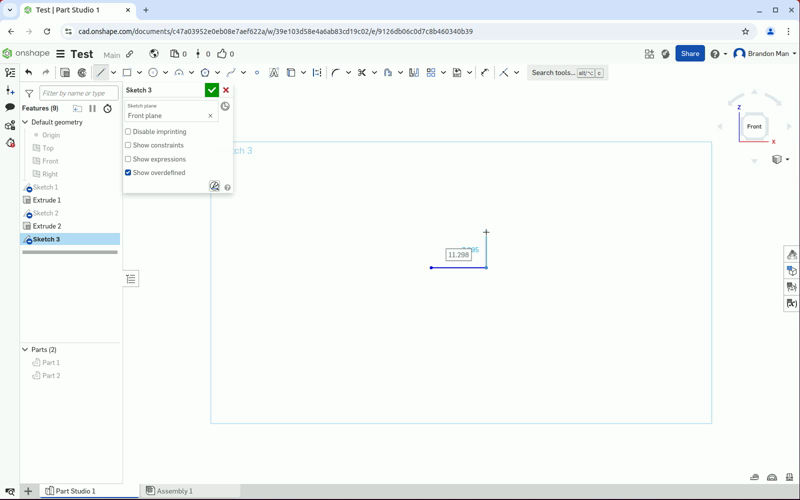
key_up(shift)
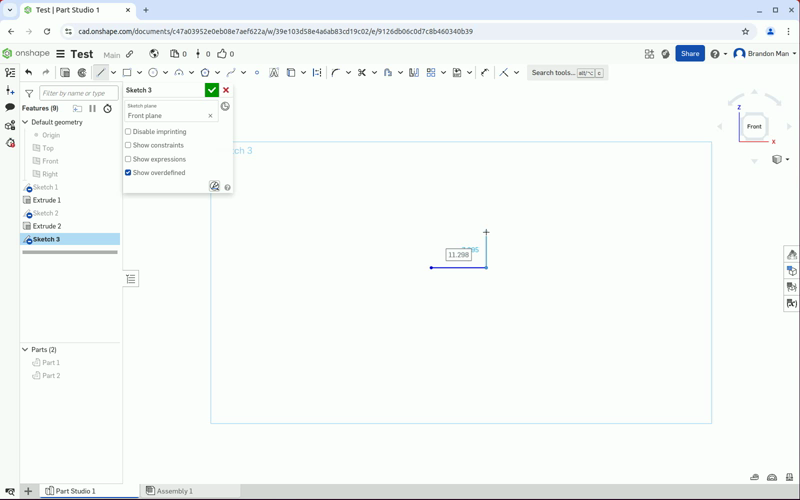
key_down(shift)
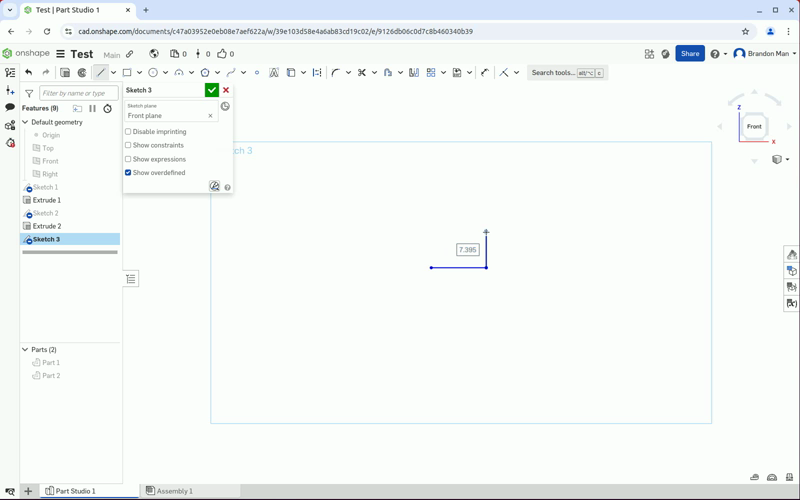
mouse_move(431, 267)
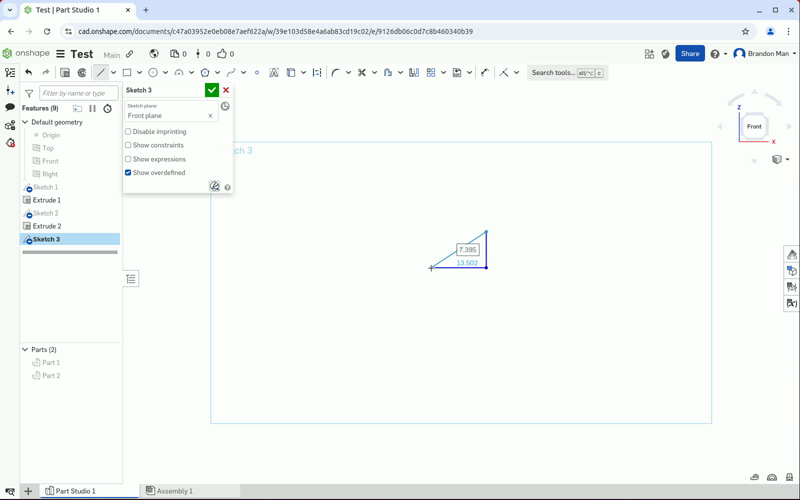
key_up(shift)
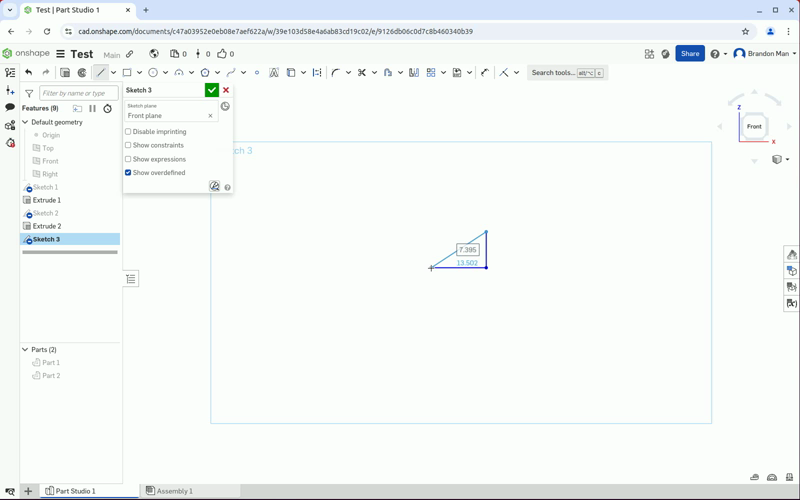
click(431, 267)
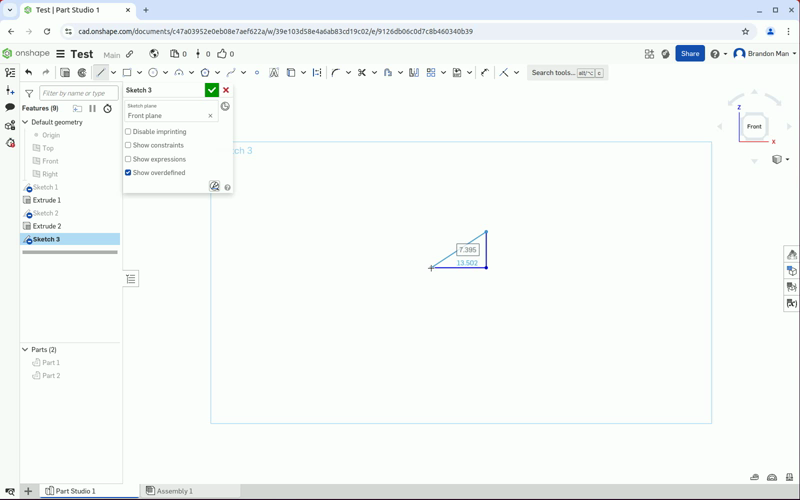
key(esc)
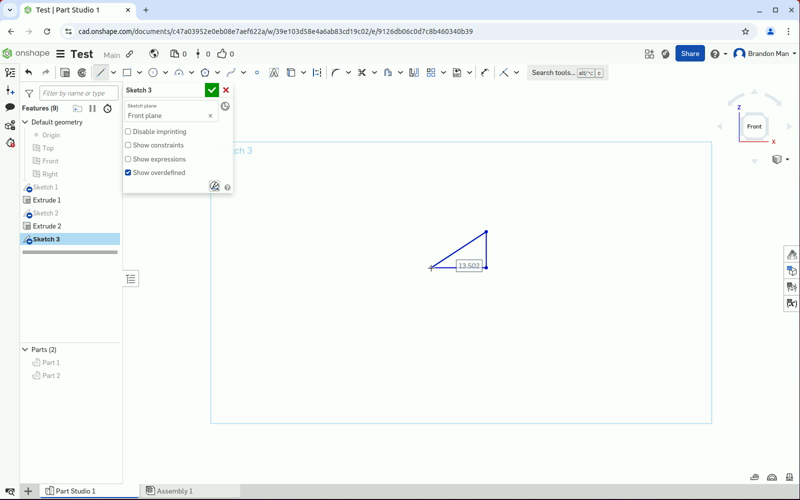
mouse_move(469, 254)
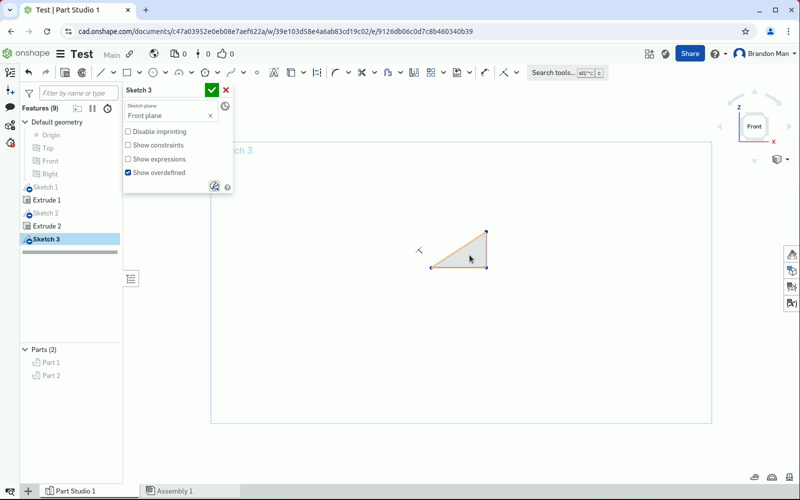
scroll(6)
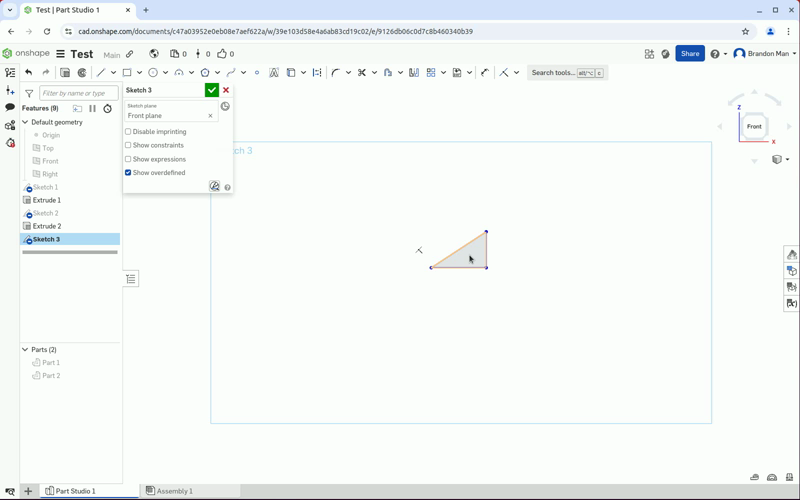
scroll(6)
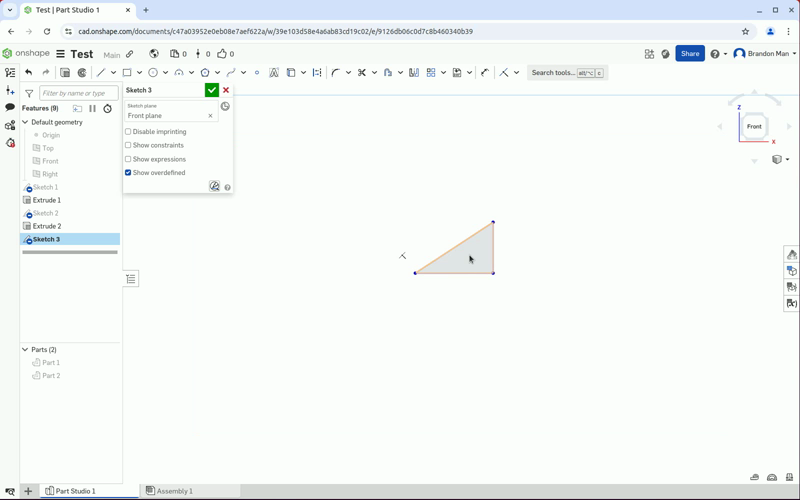
scroll(6)
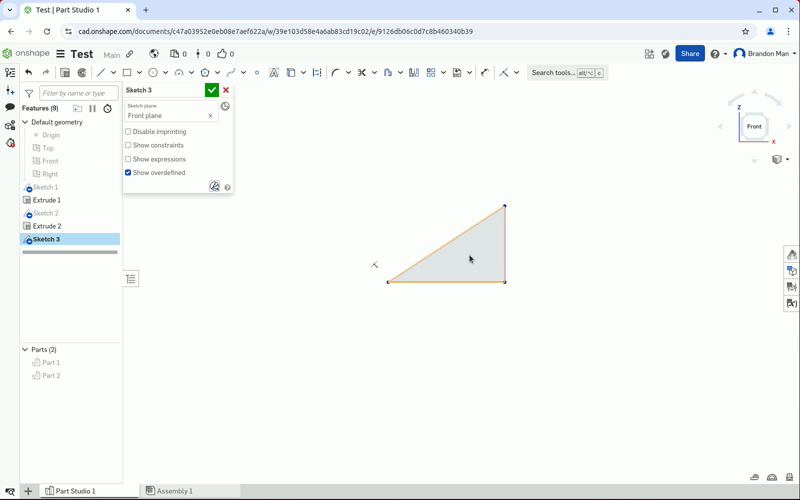
scroll(6)
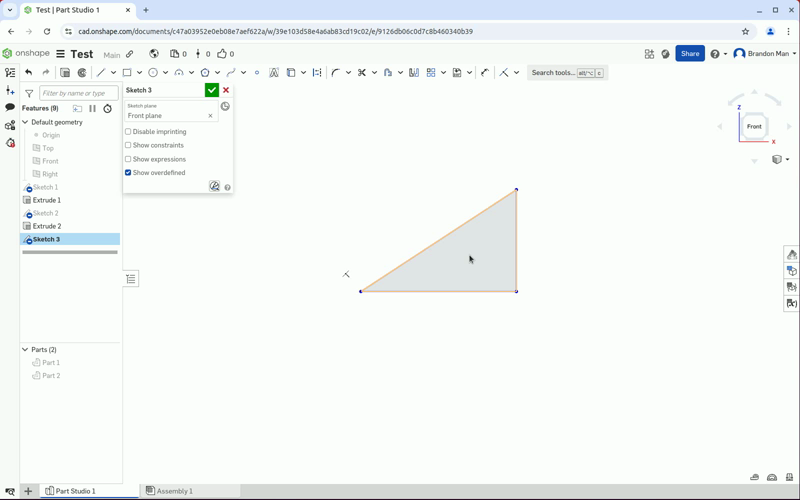
scroll(6)
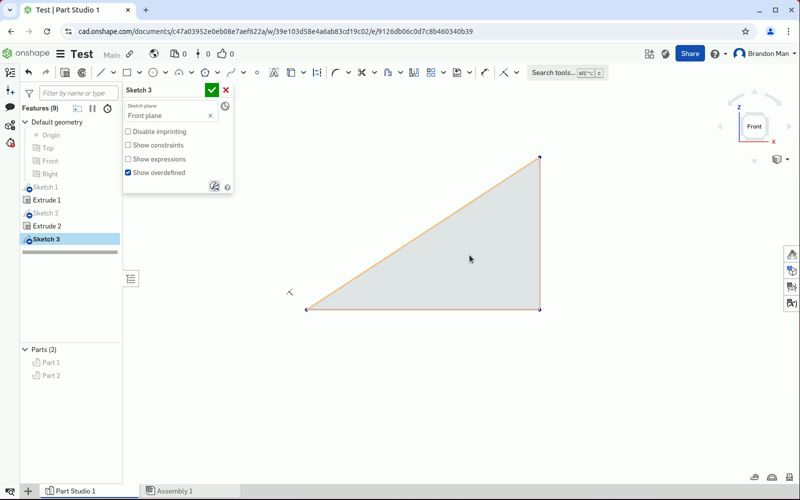
scroll(6)
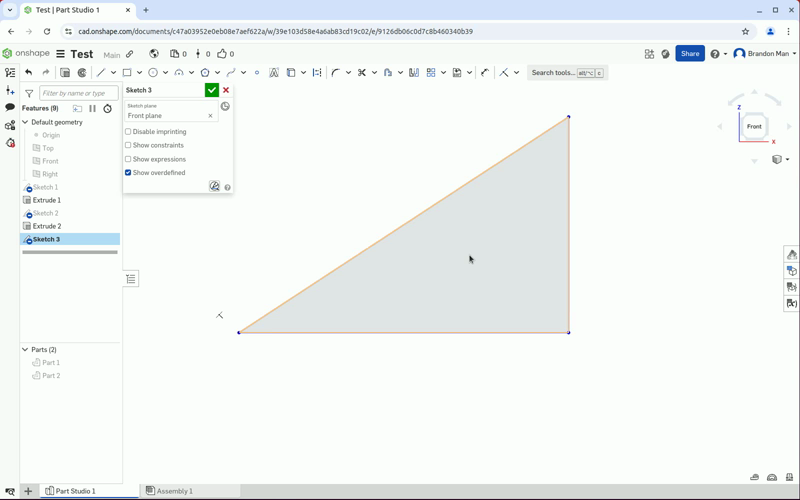
scroll(6)
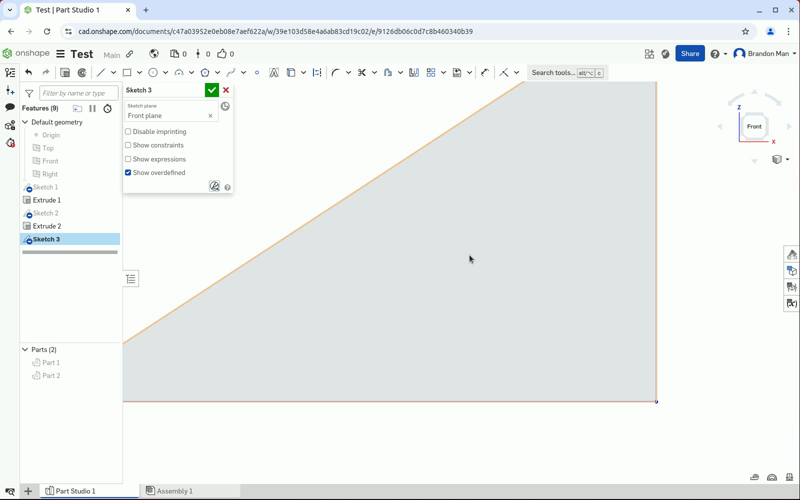
click(469, 254)
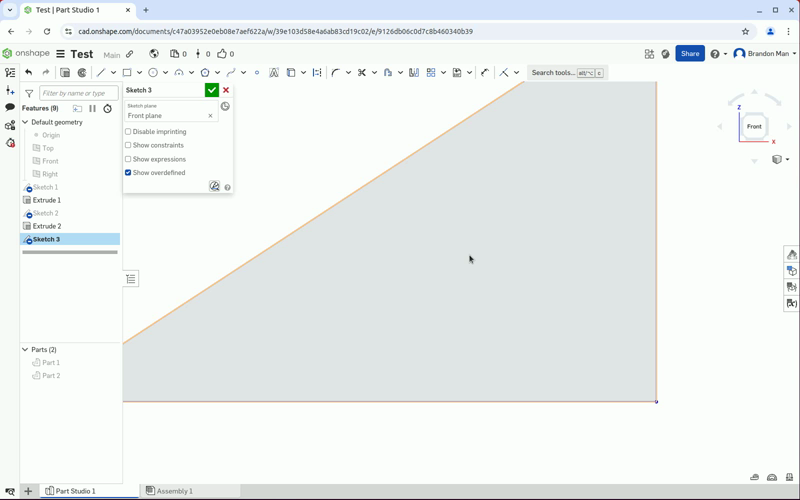
scroll(-6)
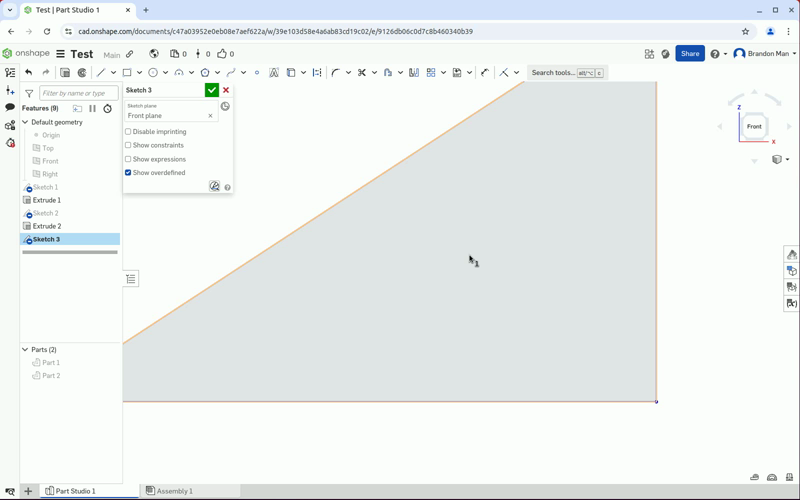
scroll(-6)
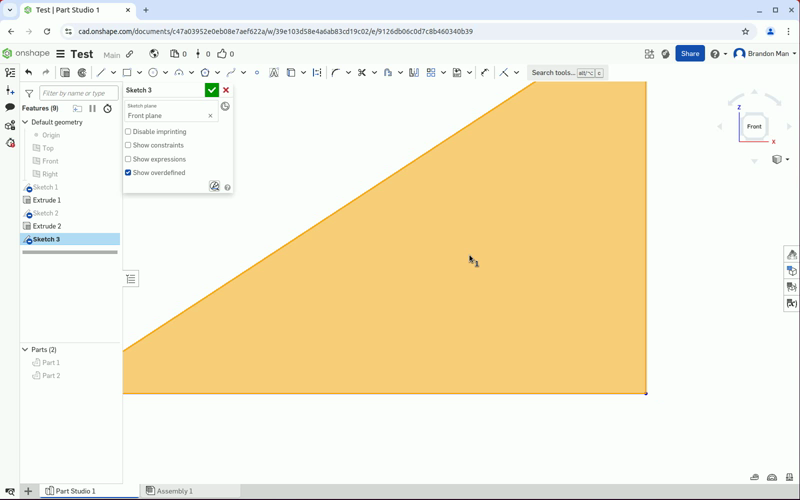
scroll(-6)
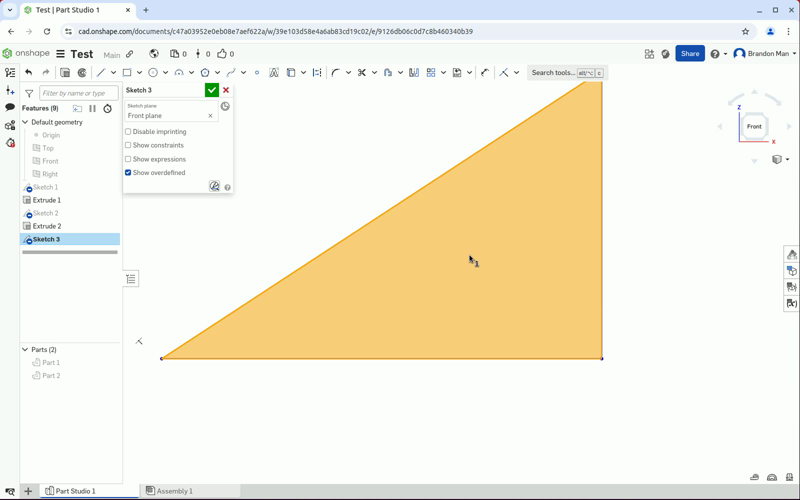
scroll(-6)
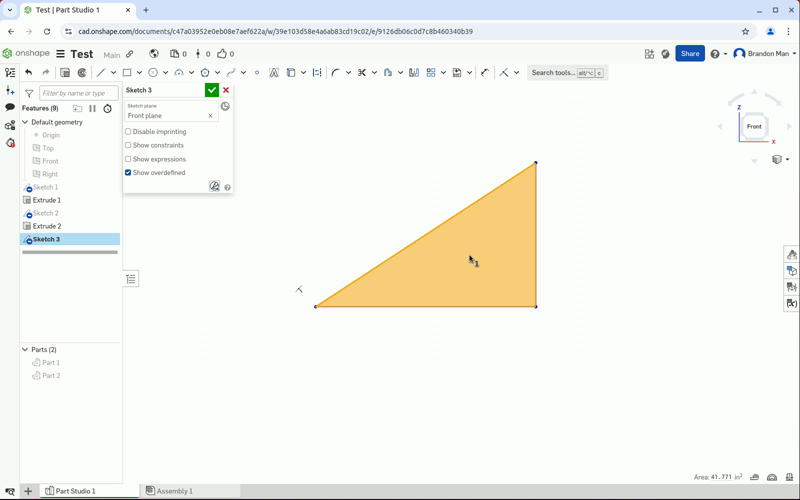
scroll(-6)
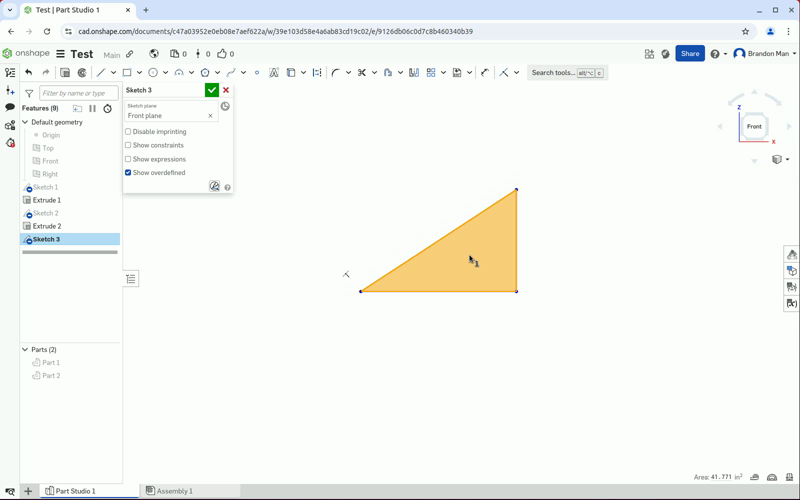
scroll(-6)
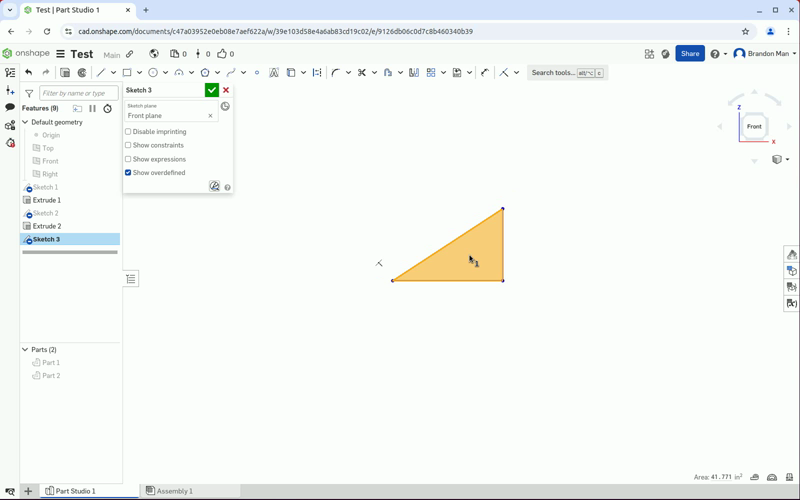
scroll(-6)
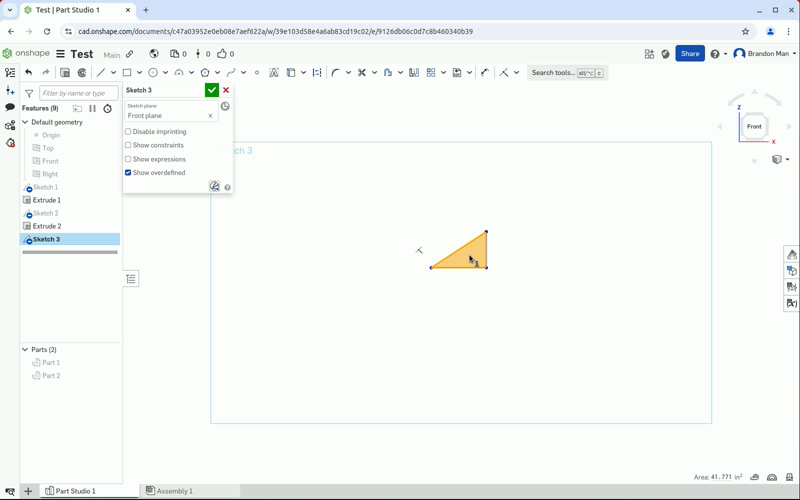
mouse_move(73, 352)
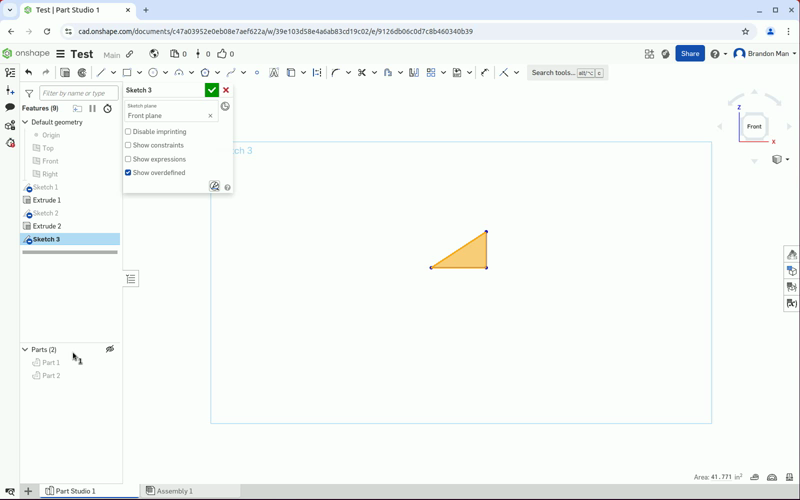
key(shift+y)
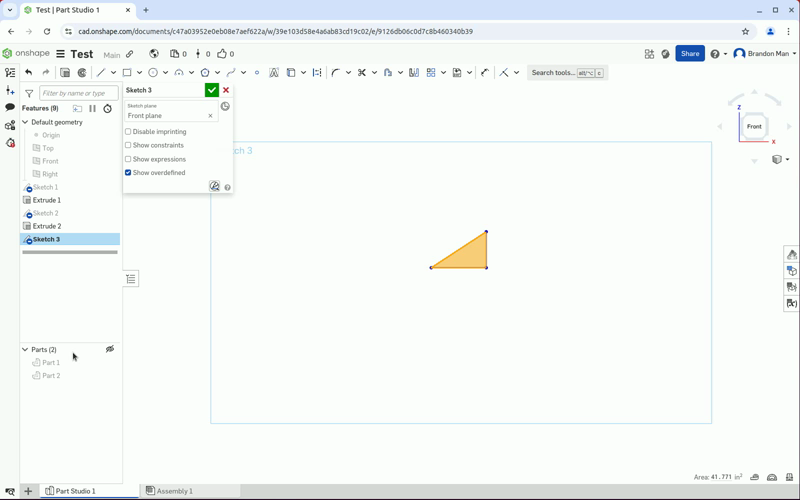
key(shift+e)
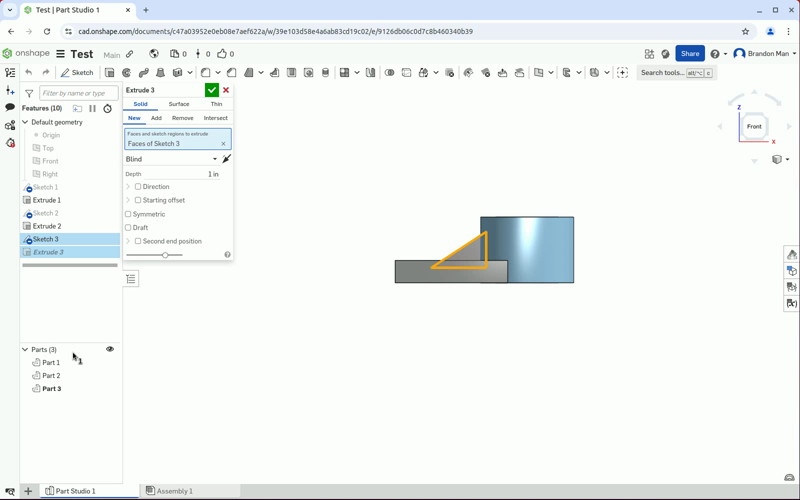
mouse_move(143, 106)
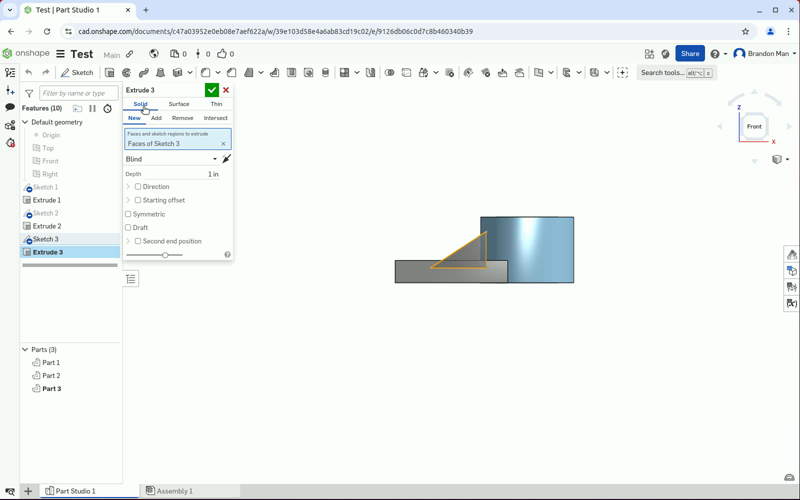
click(143, 106)
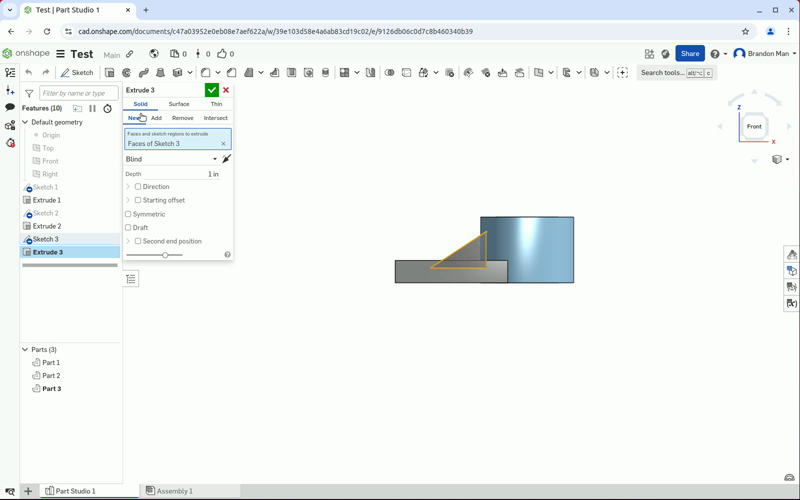
mouse_move(137, 120)
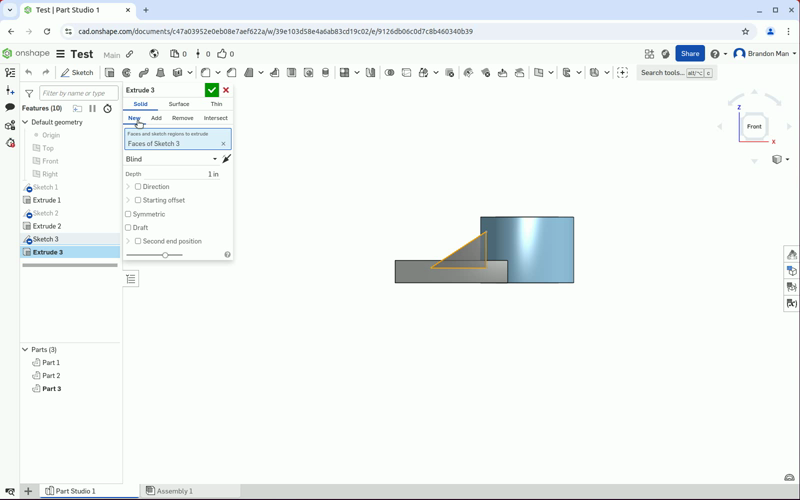
click(137, 120)
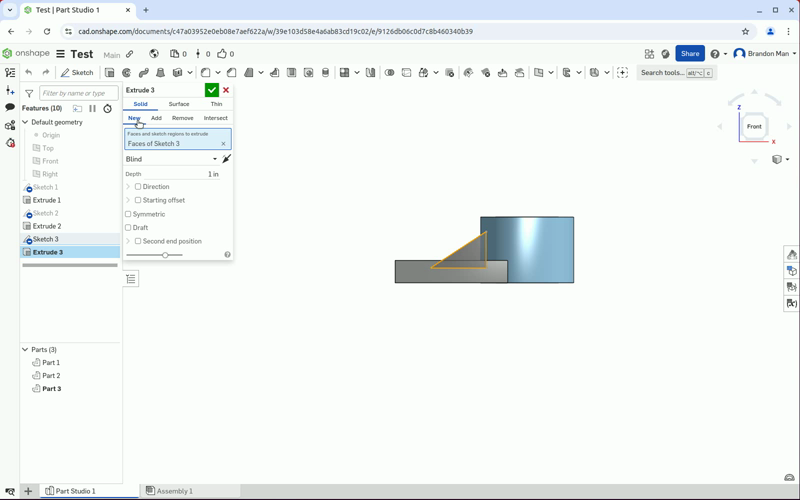
key(tab, 4)
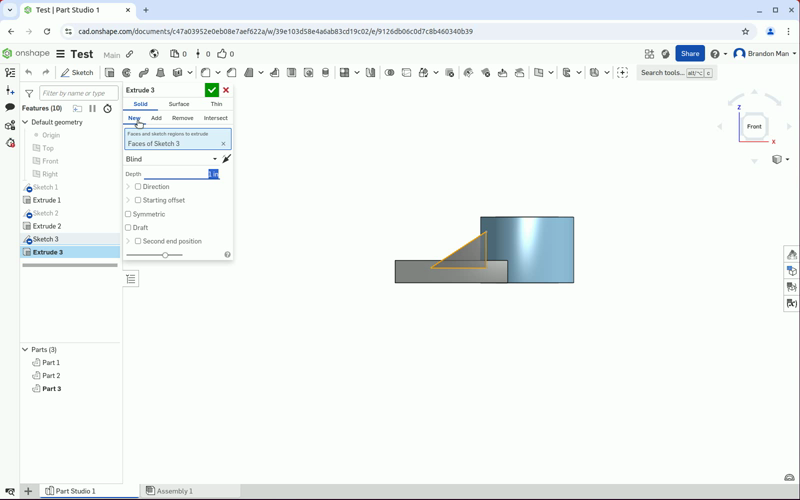
text(4.332)
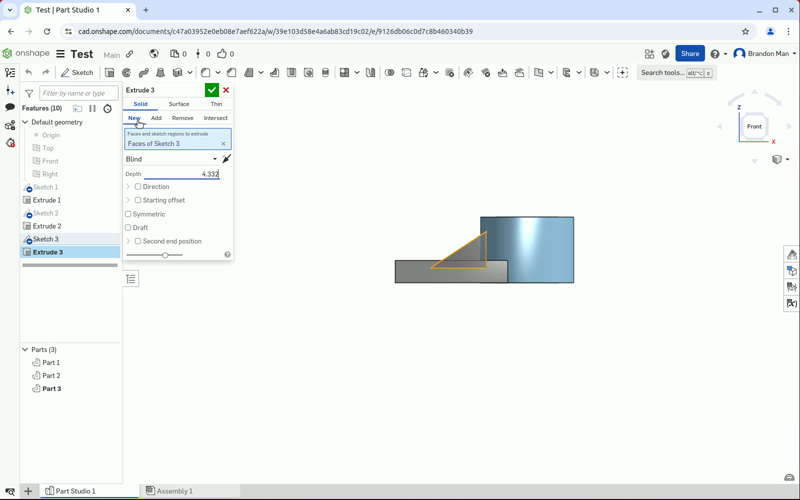
key(tab, 3)
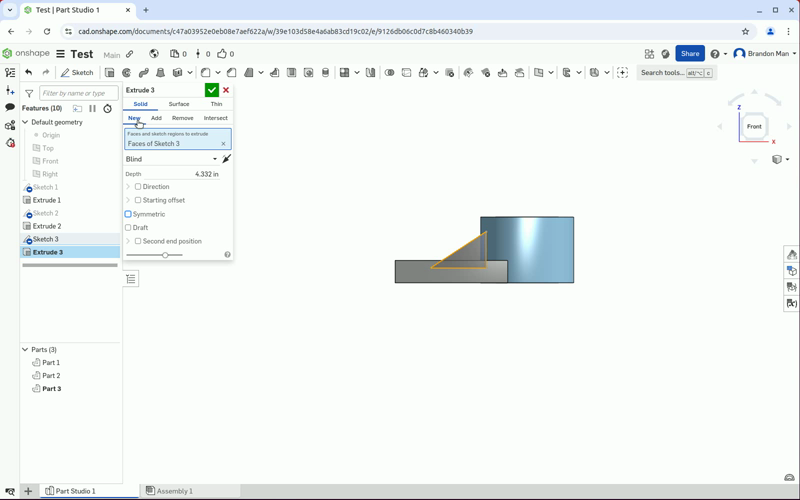
key(space)
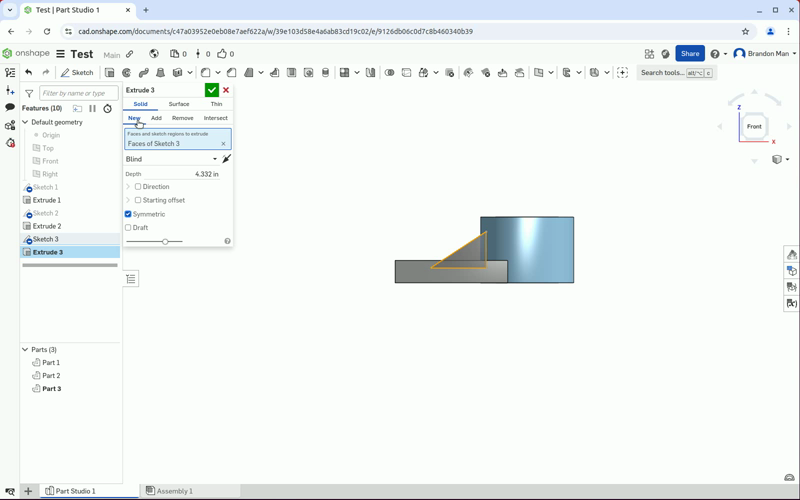
key(enter)
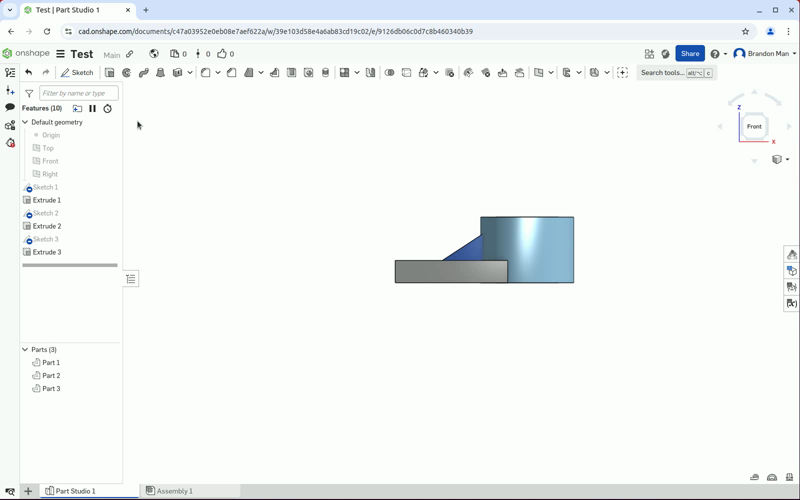
key(shift+h)
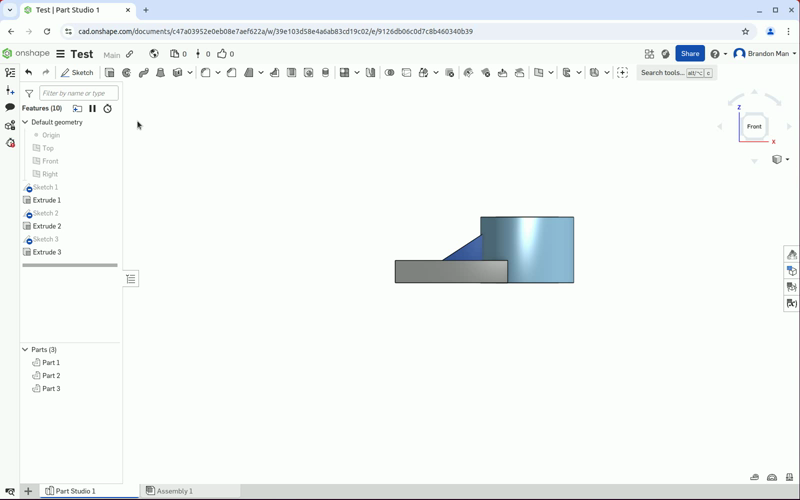
key(shift+h)
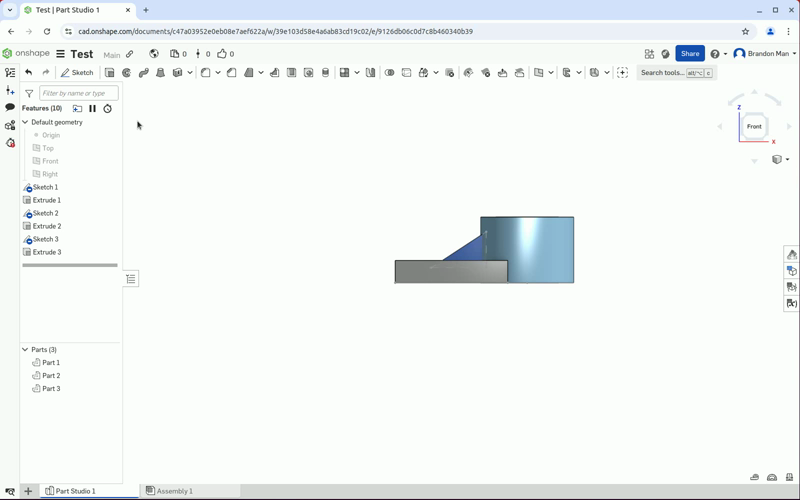
key(shift+7)
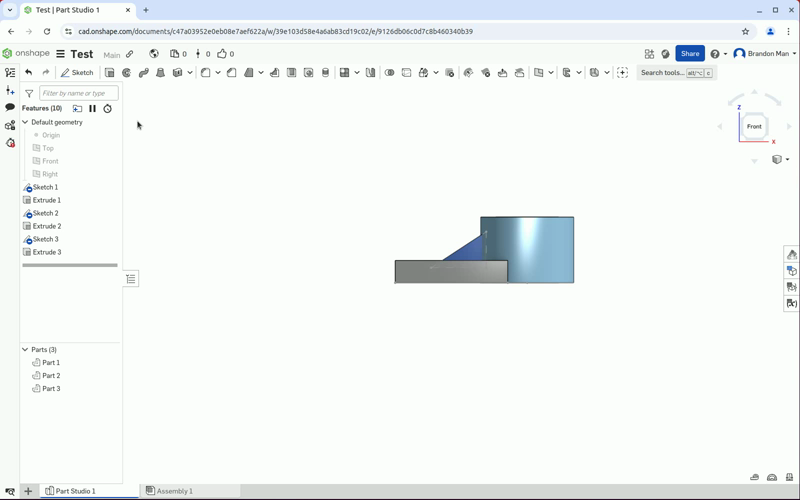
key(left, 2)
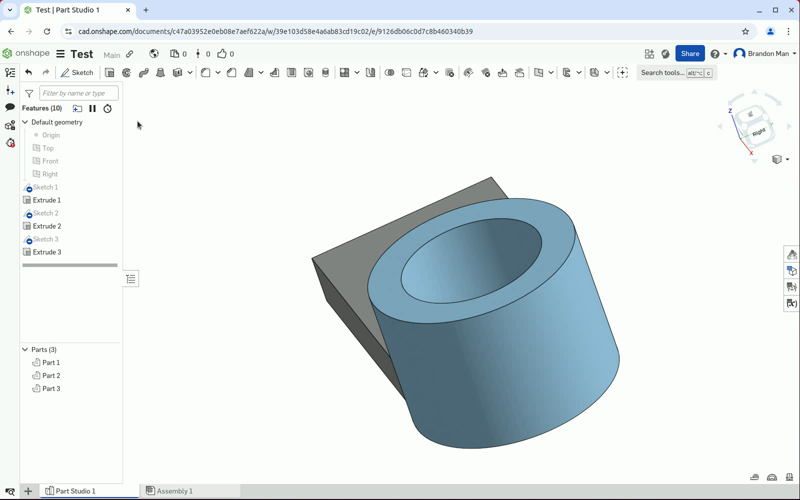
key(down, 2)
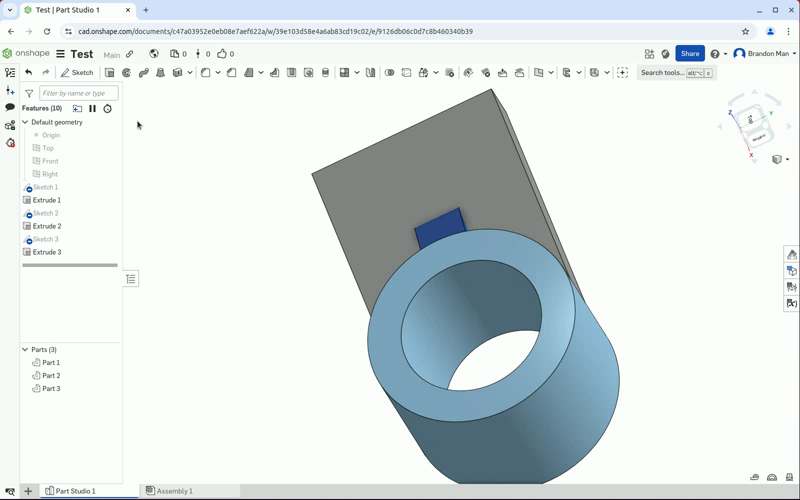
key(up, 2)
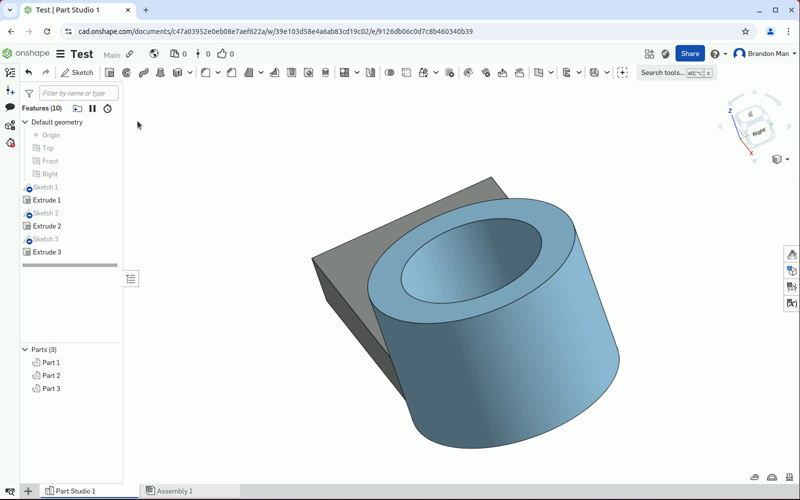
key(right, 2)
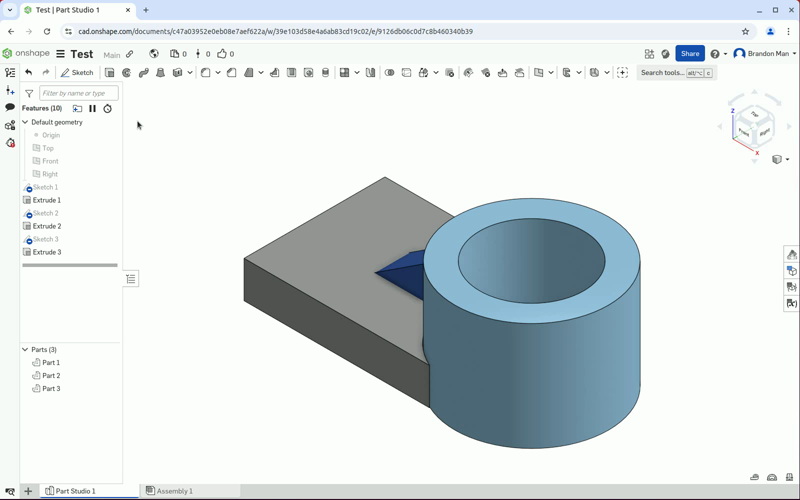
mouse_move(73, 189)
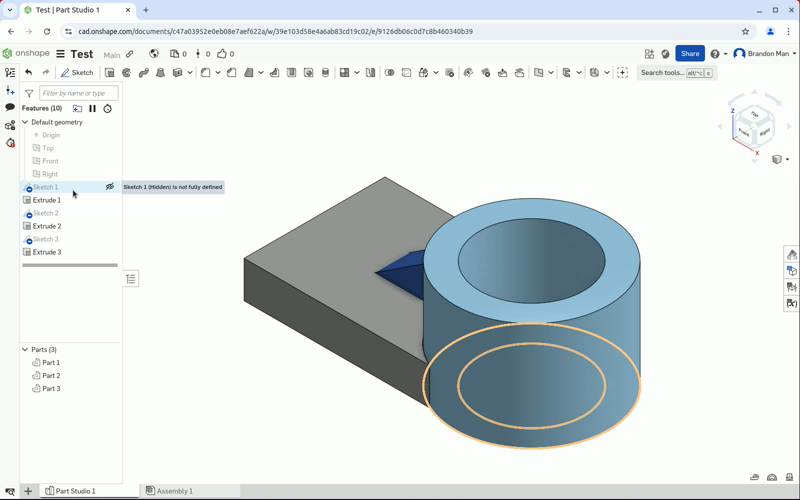
click(73, 189)